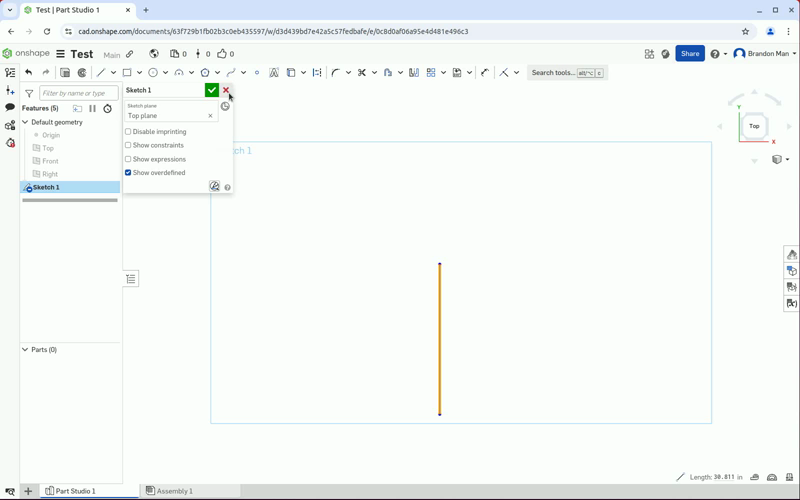
key(shift+h)
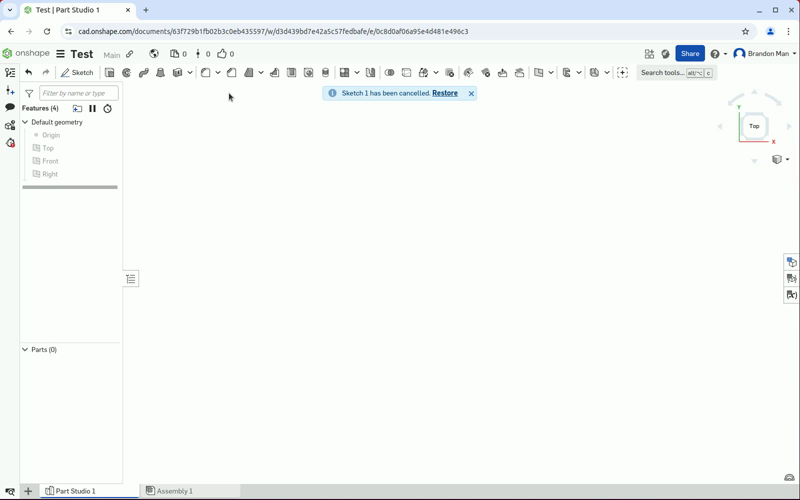
mouse_move(73, 352)
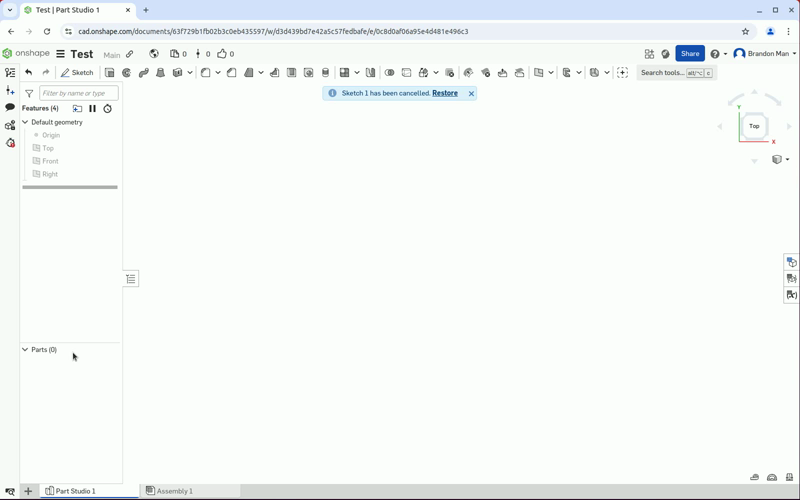
key(y)
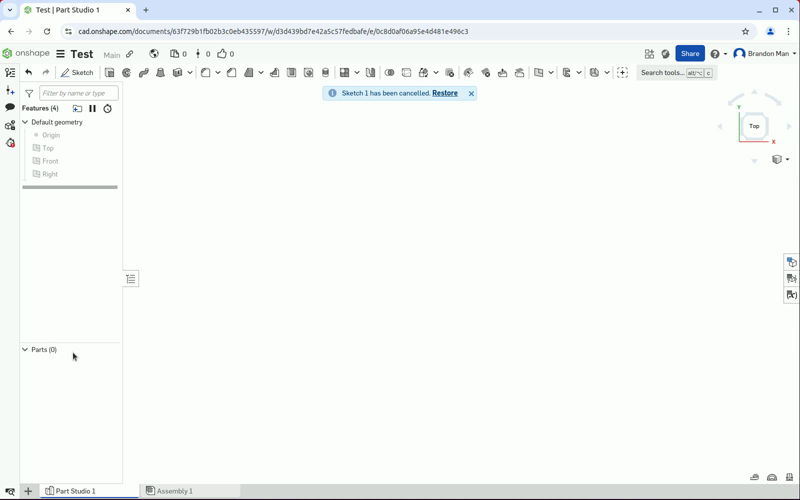
key(shift+p)
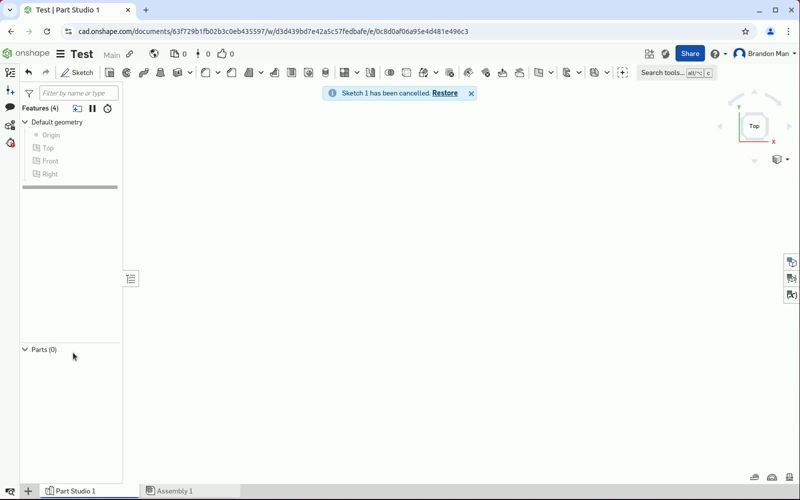
key(space)
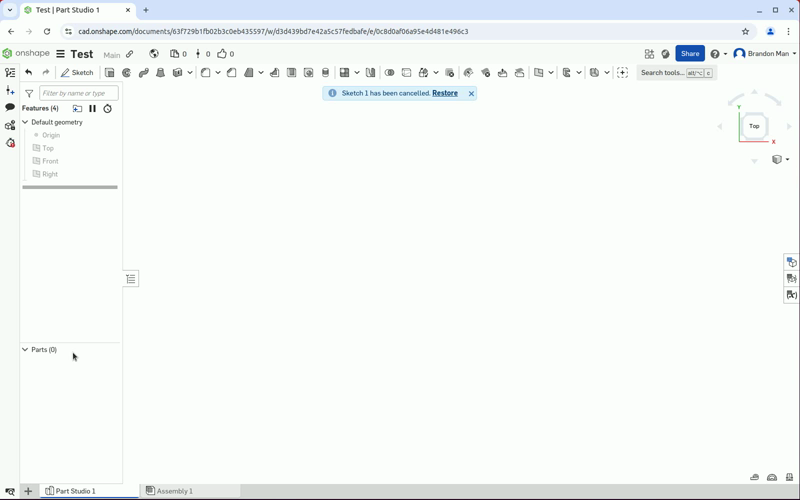
key_down(shift)
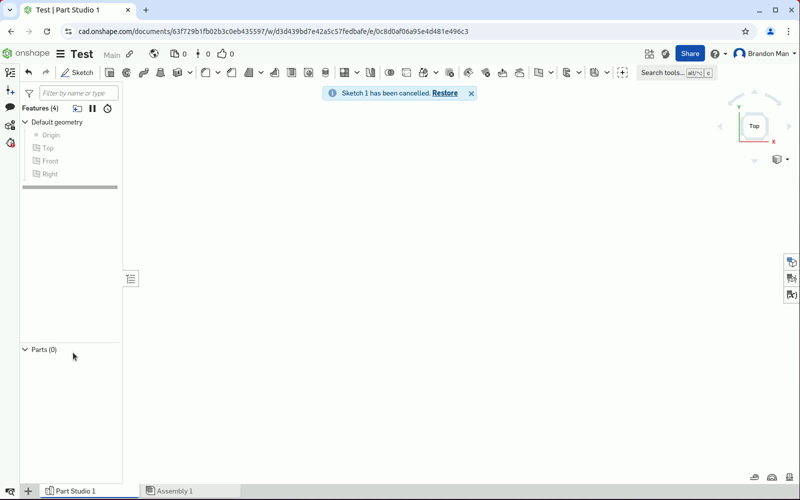
key(up)
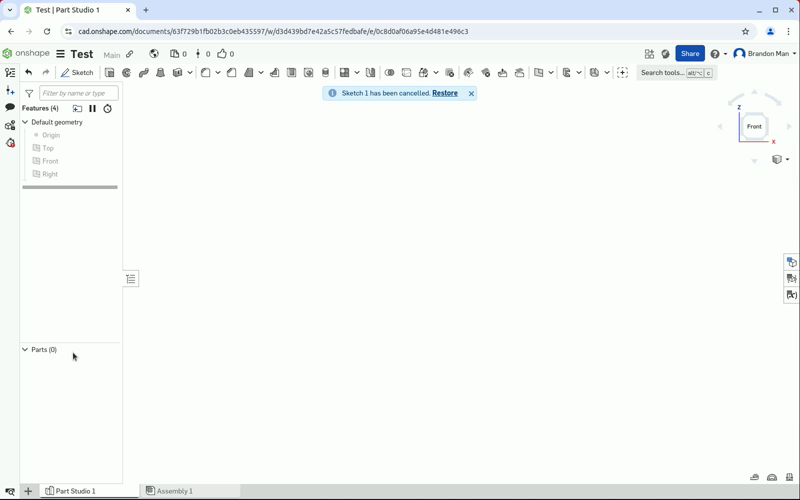
key_up(shift)
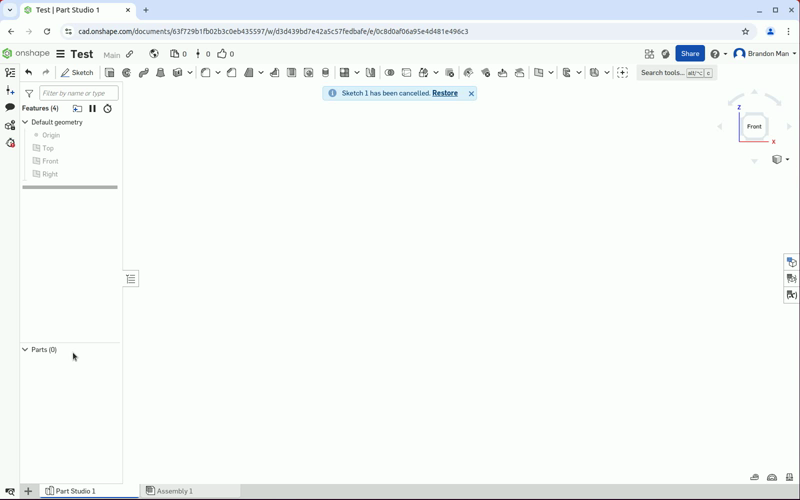
key(space)
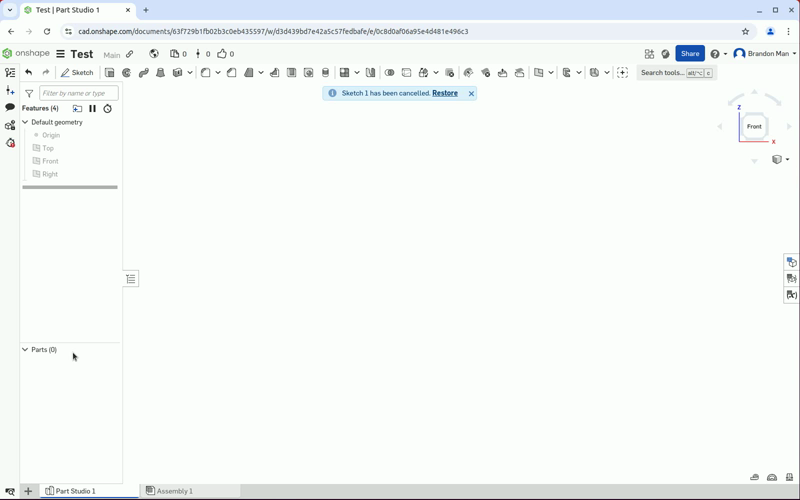
key_down(shift)
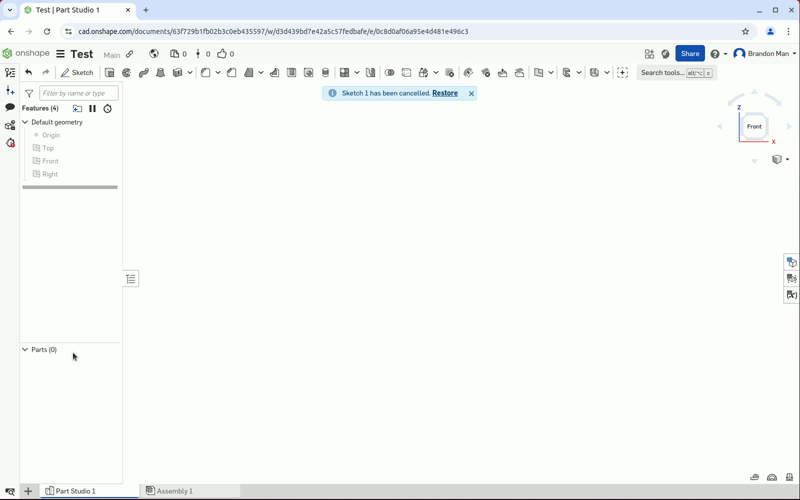
key(left)
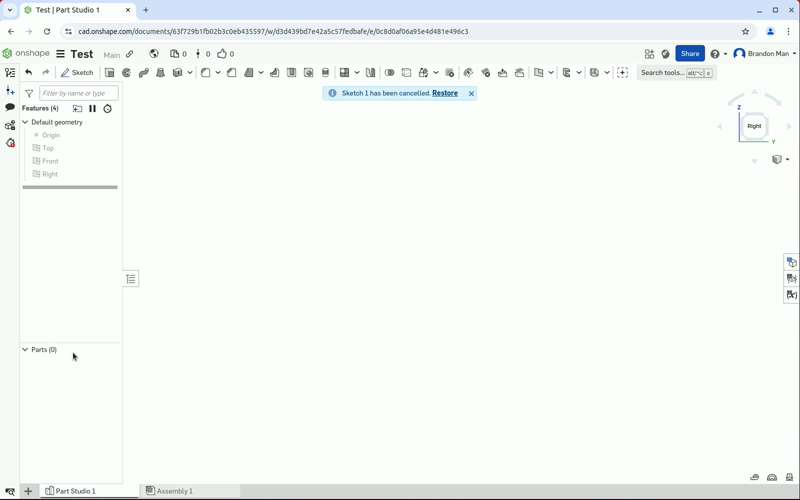
key_up(shift)
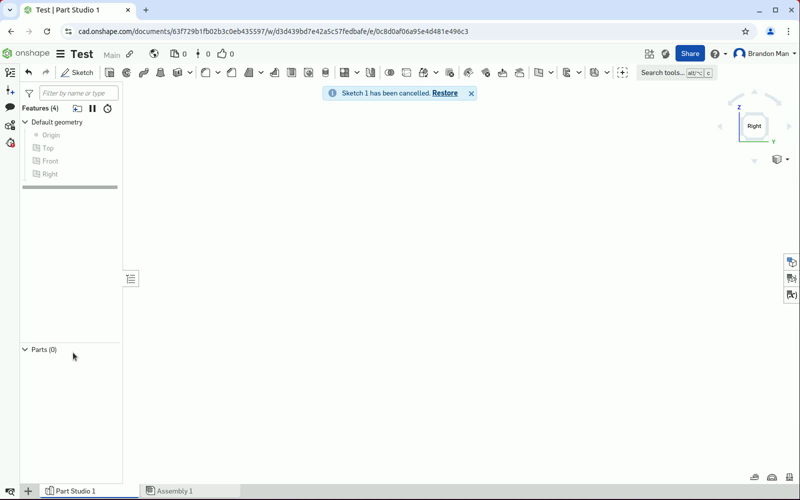
mouse_move(73, 352)
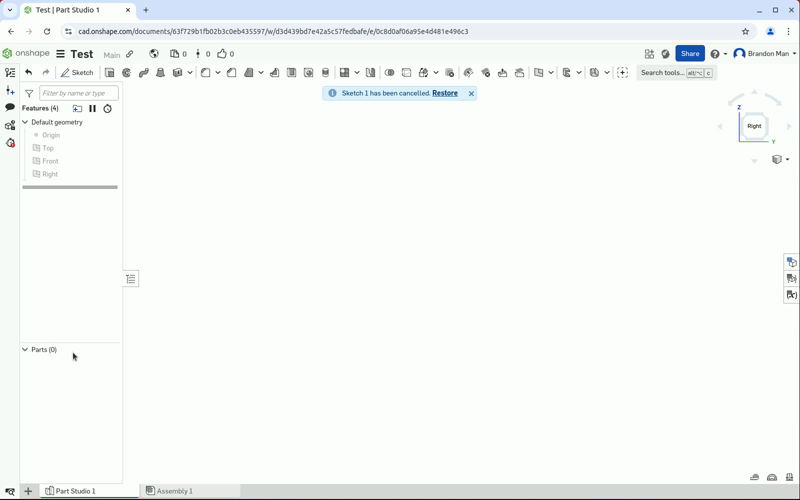
key(shift+y)
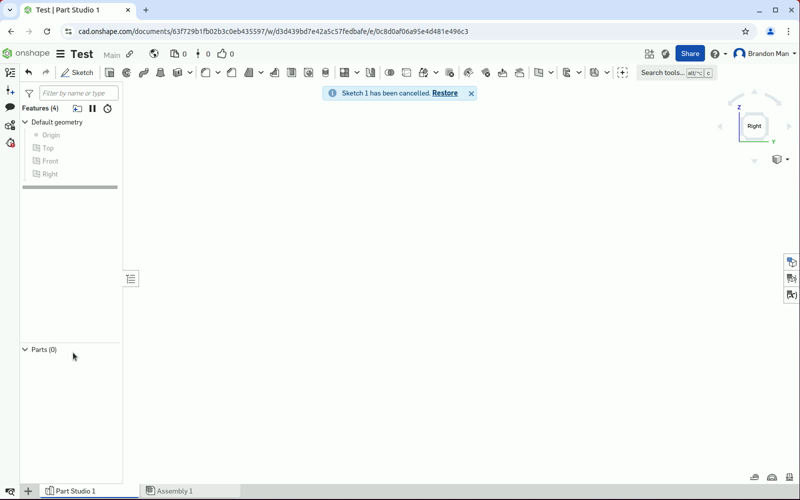
key(shift+s)
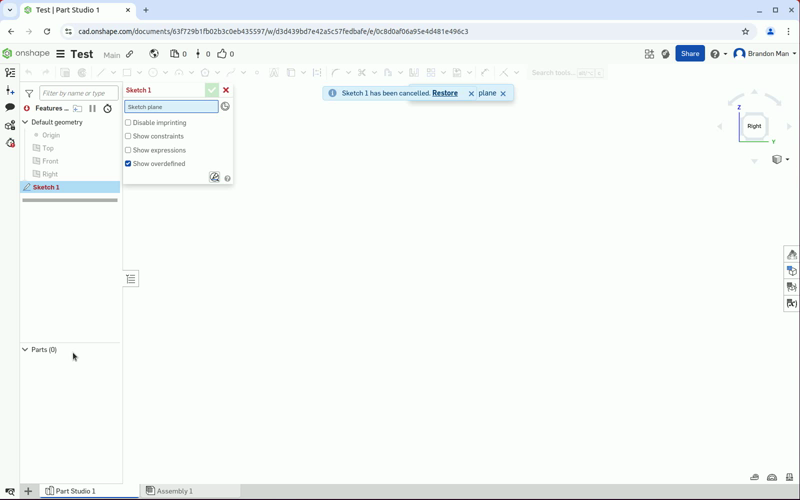
mouse_move(73, 176)
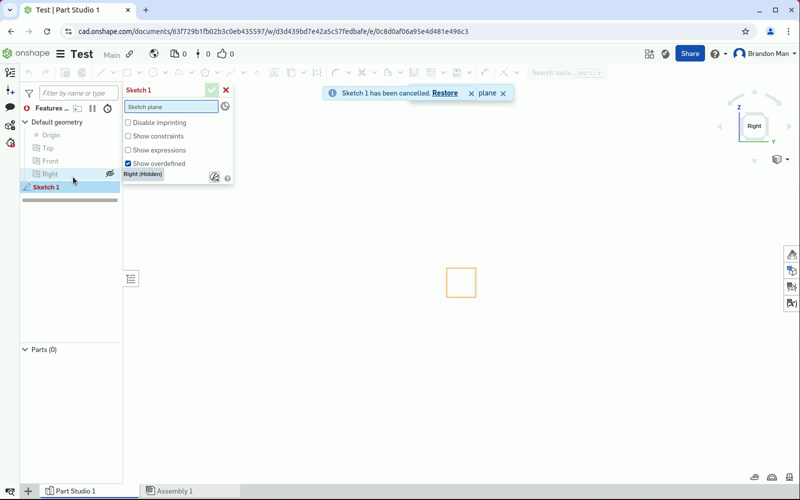
click(73, 176)
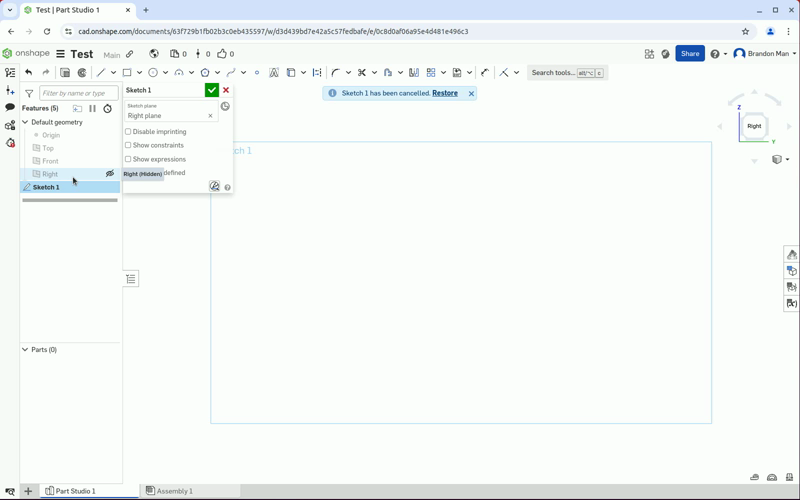
mouse_move(73, 352)
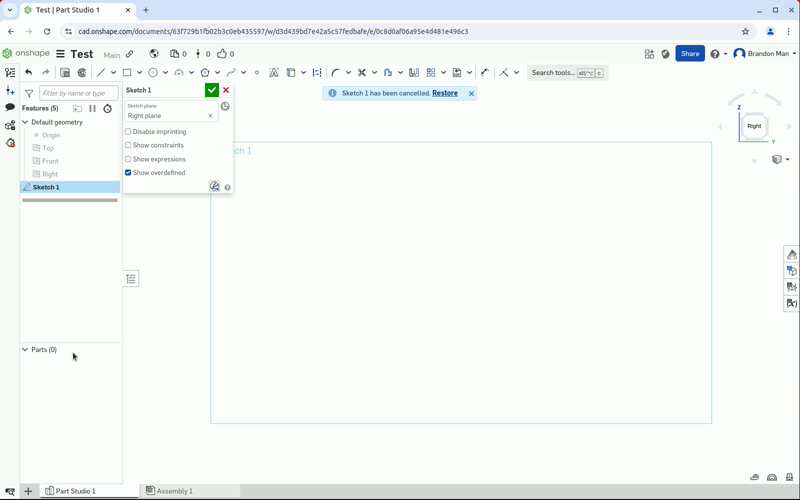
key(y)
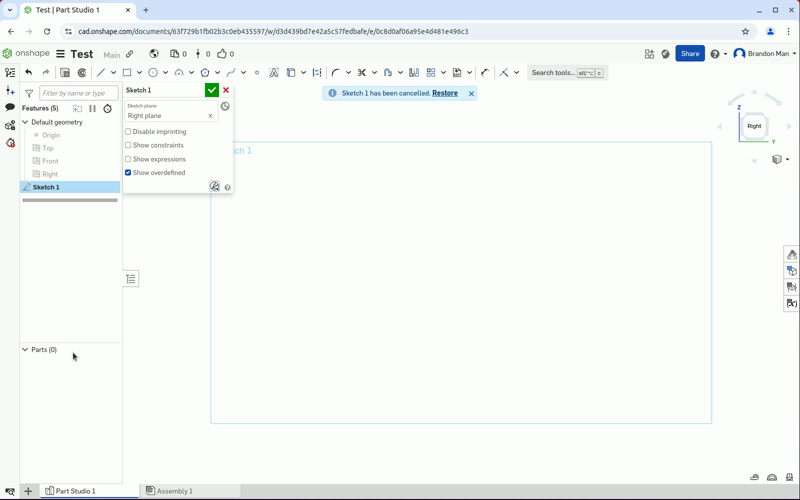
key(l)
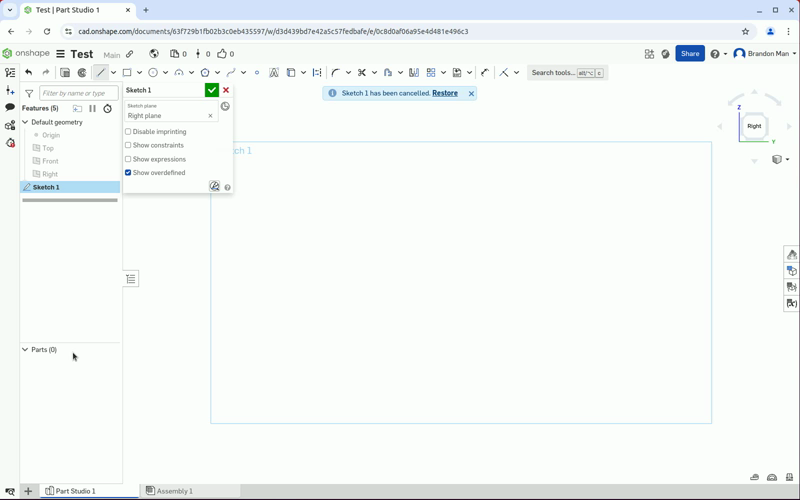
key_down(shift)
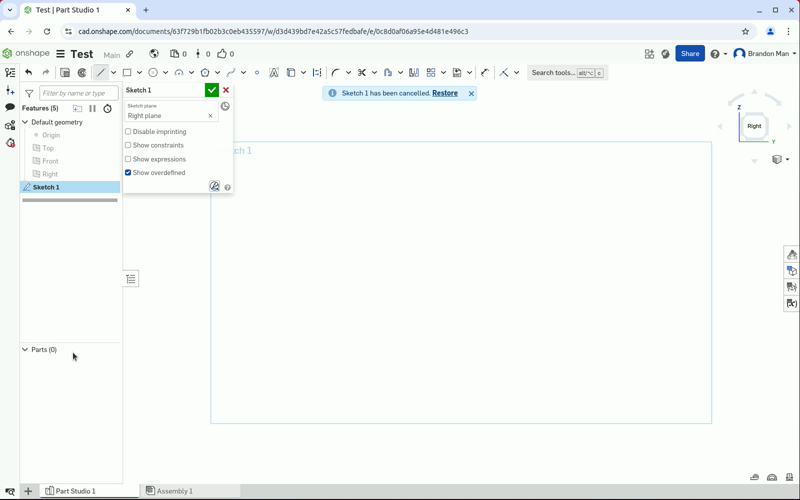
mouse_move(370, 282)
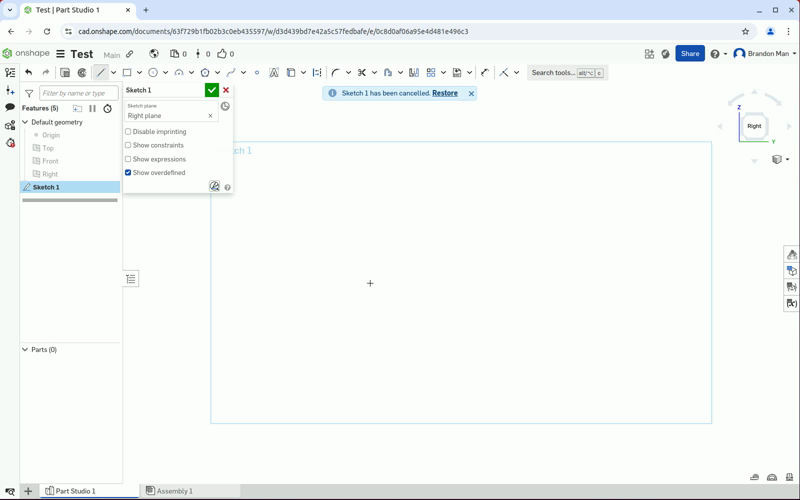
click(370, 282)
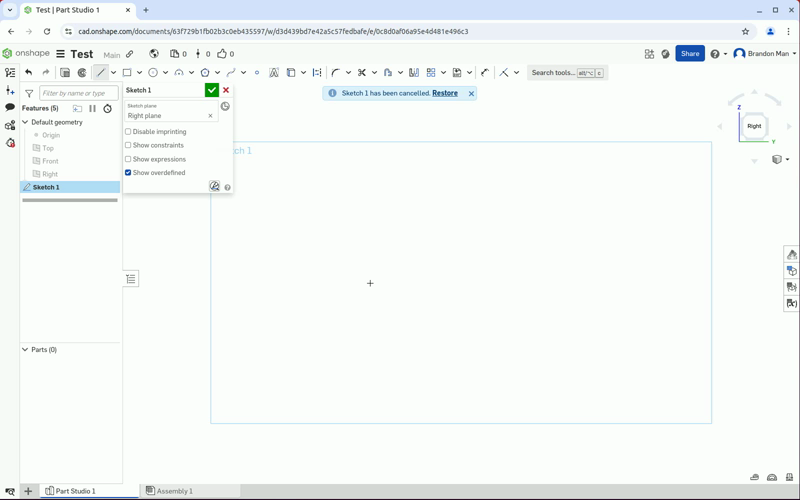
key_up(shift)
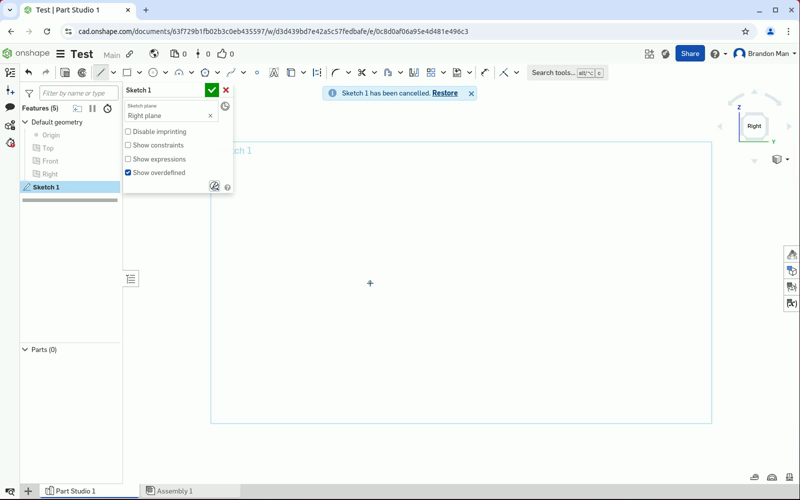
key_down(shift)
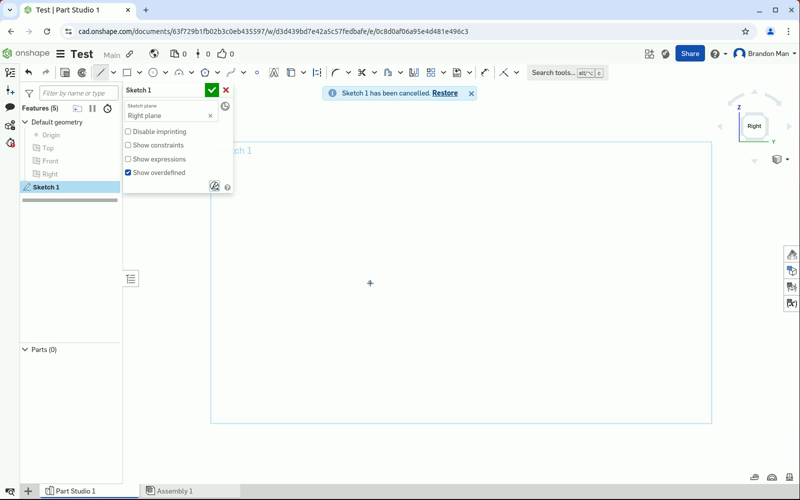
mouse_move(461, 282)
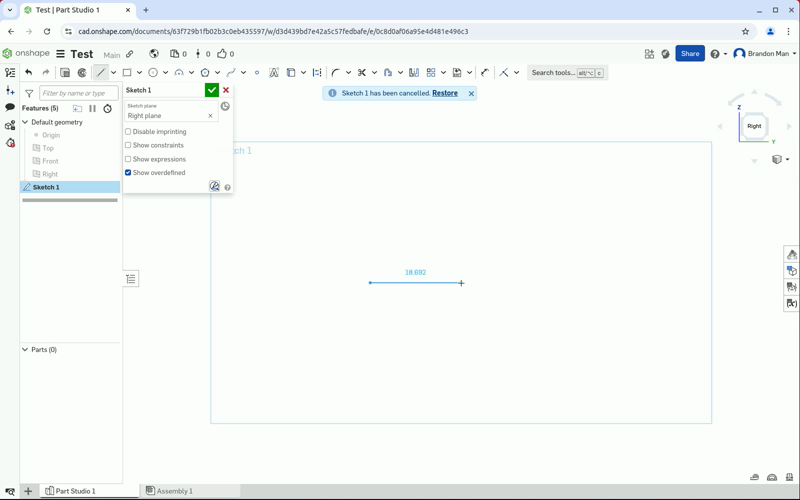
click(461, 282)
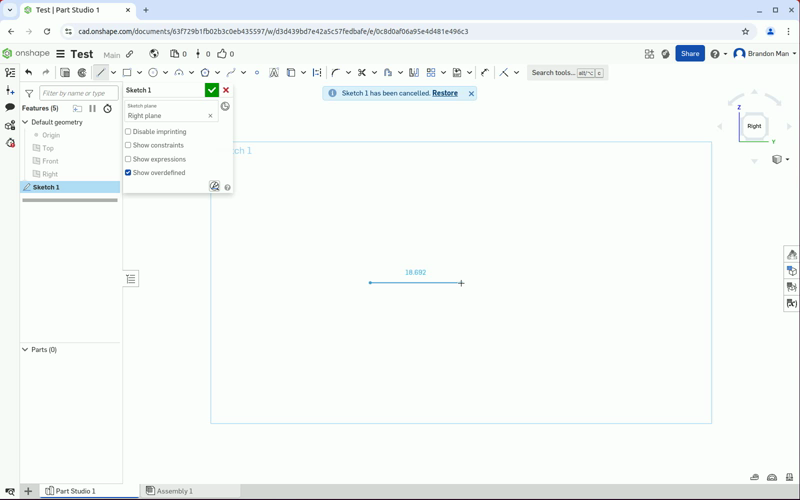
key_up(shift)
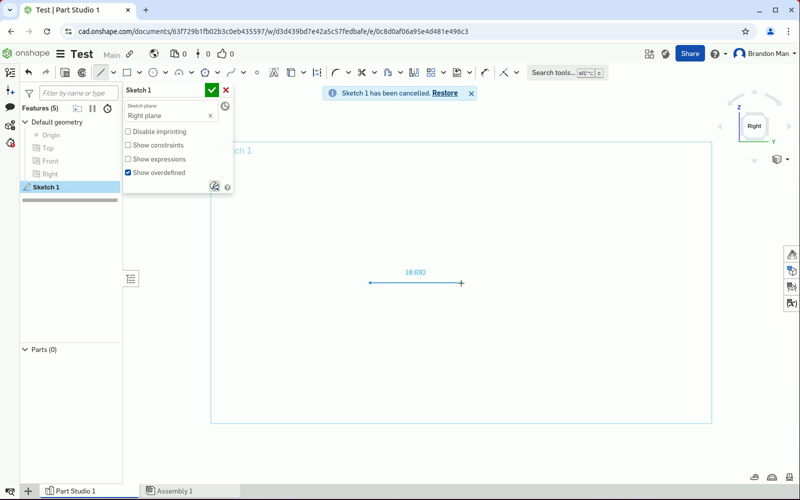
key_down(shift)
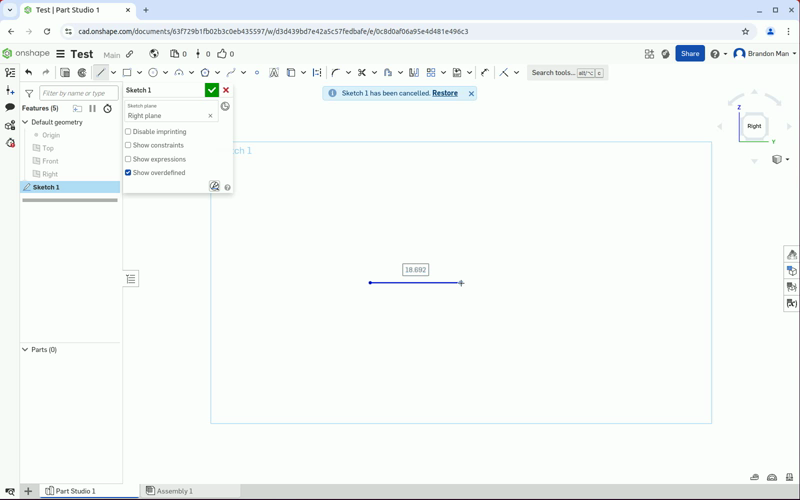
mouse_move(461, 192)
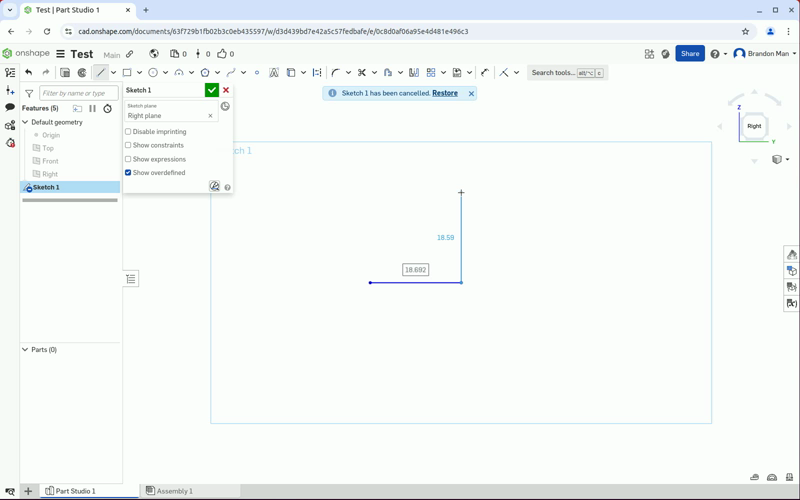
click(461, 192)
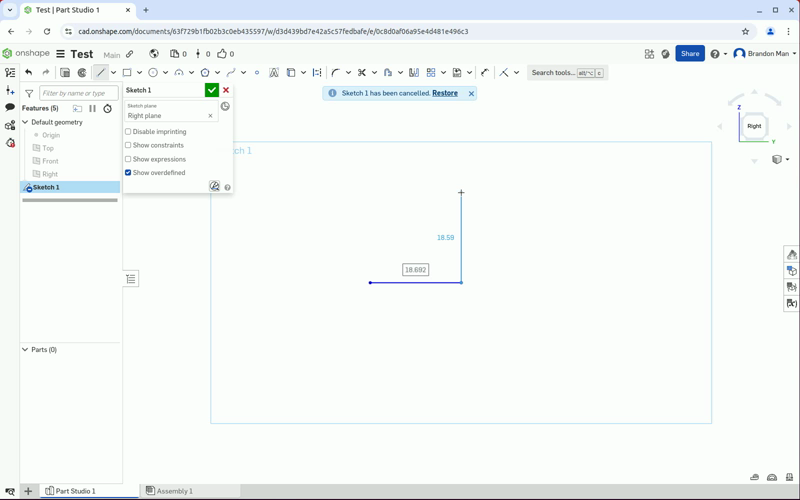
key_up(shift)
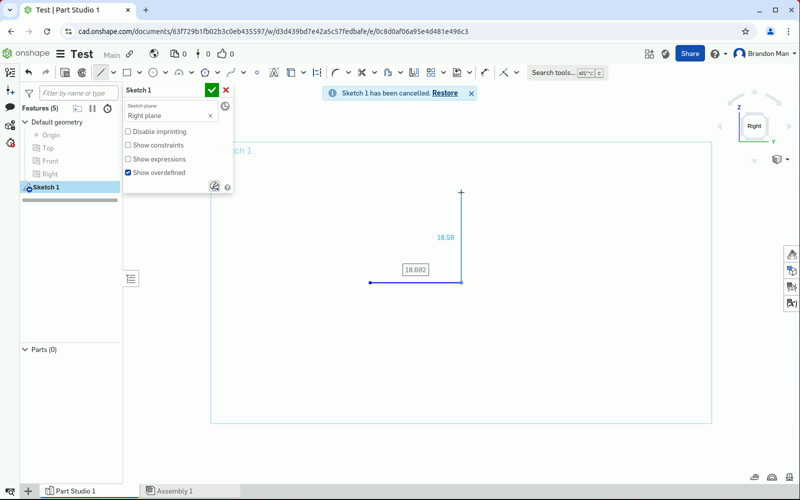
key_down(shift)
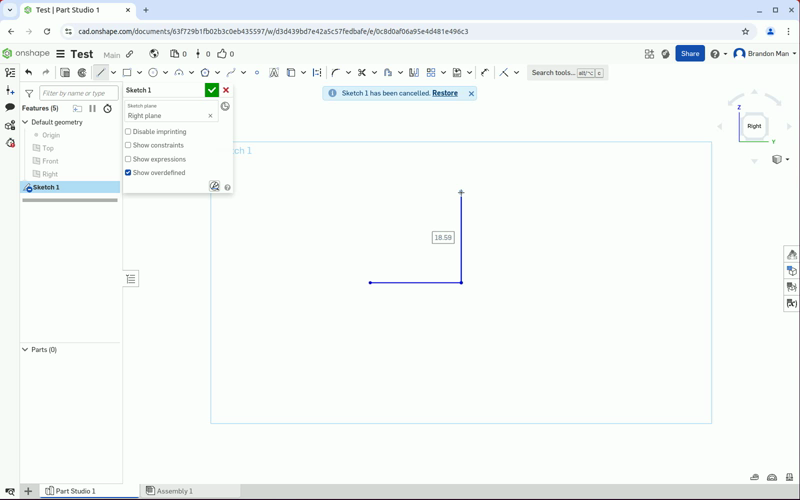
mouse_move(491, 192)
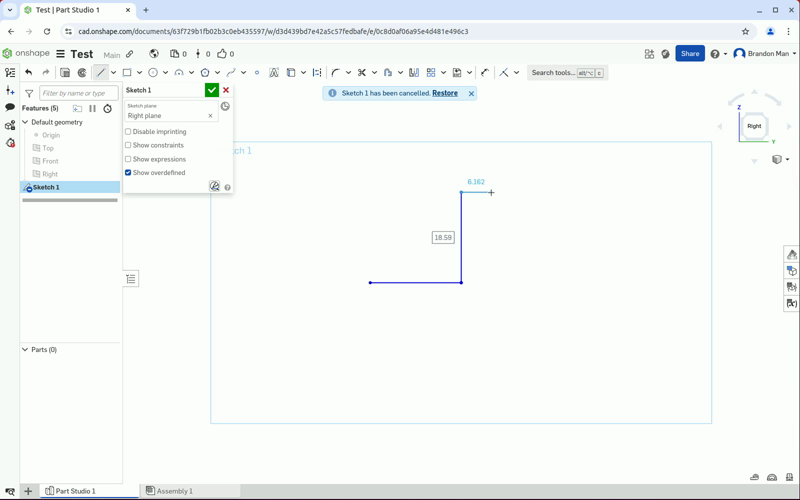
mouse_move(416, 192)
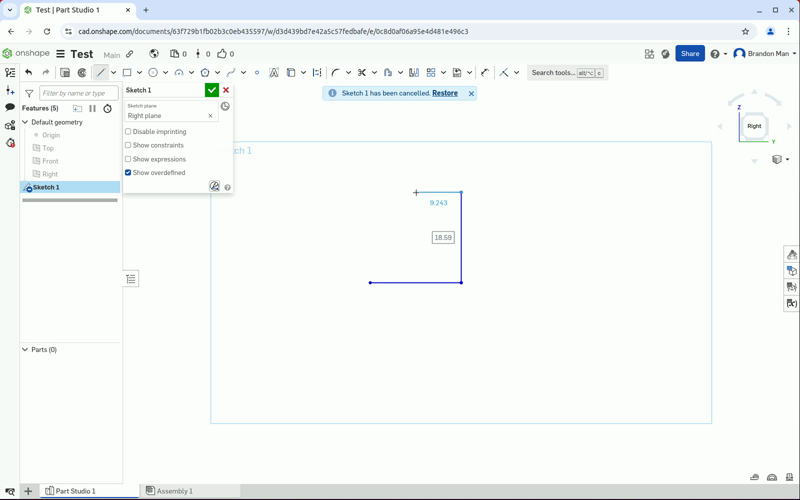
click(416, 192)
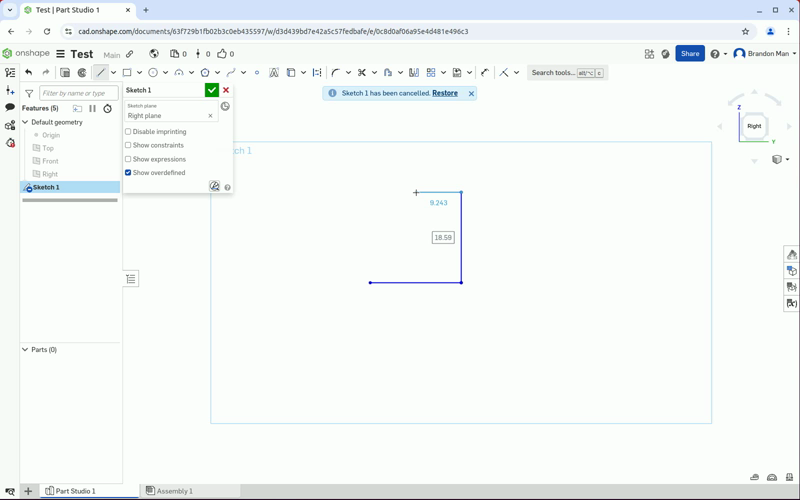
key_up(shift)
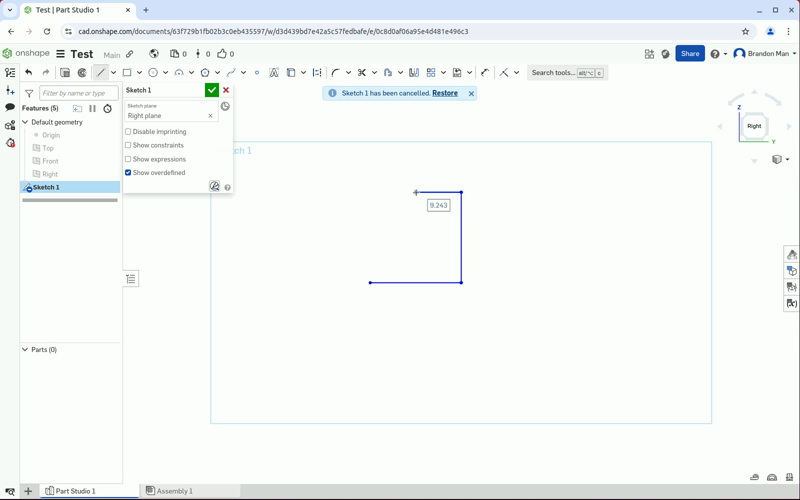
key_down(shift)
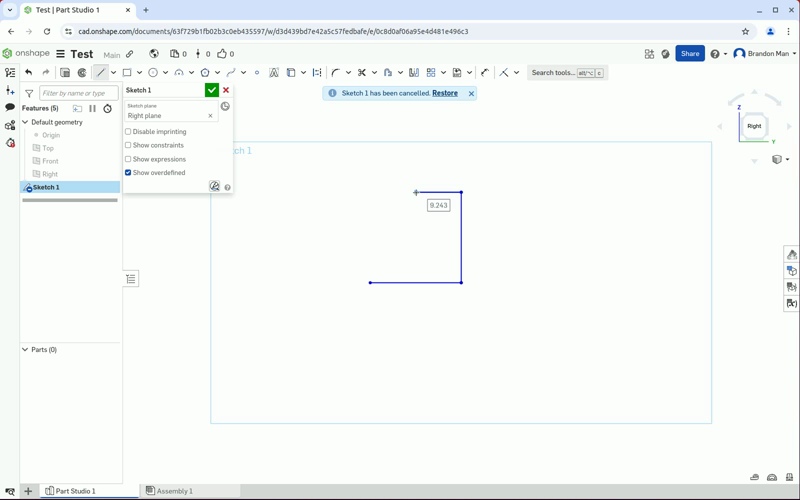
mouse_move(370, 248)
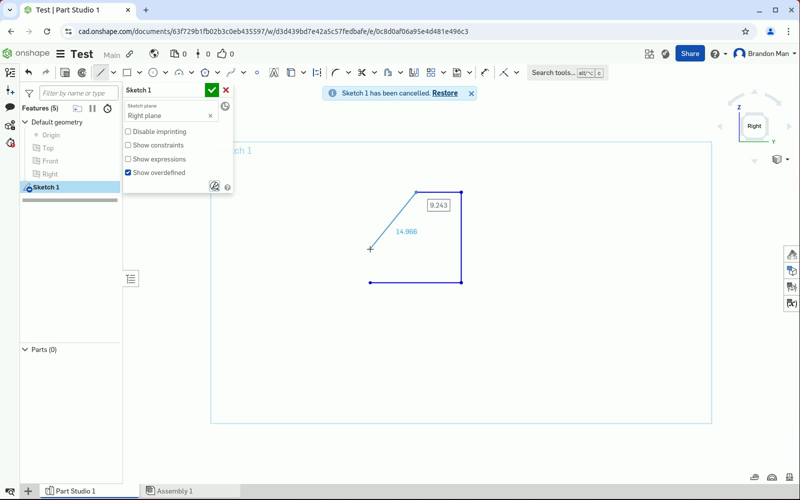
click(370, 248)
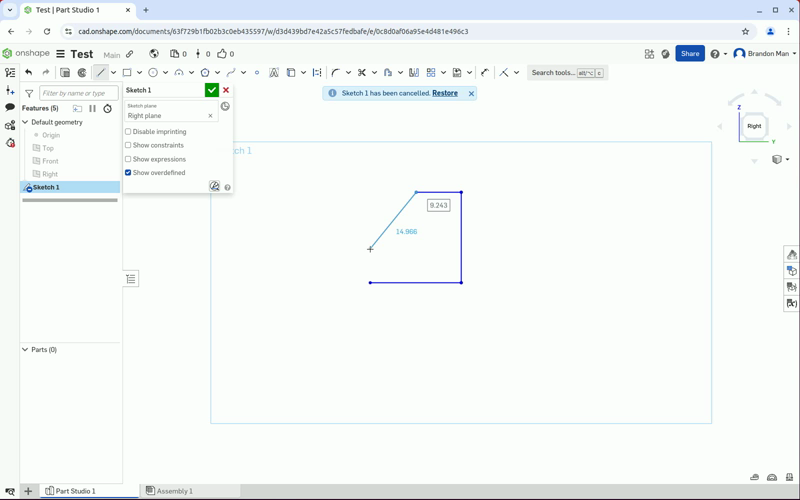
key_up(shift)
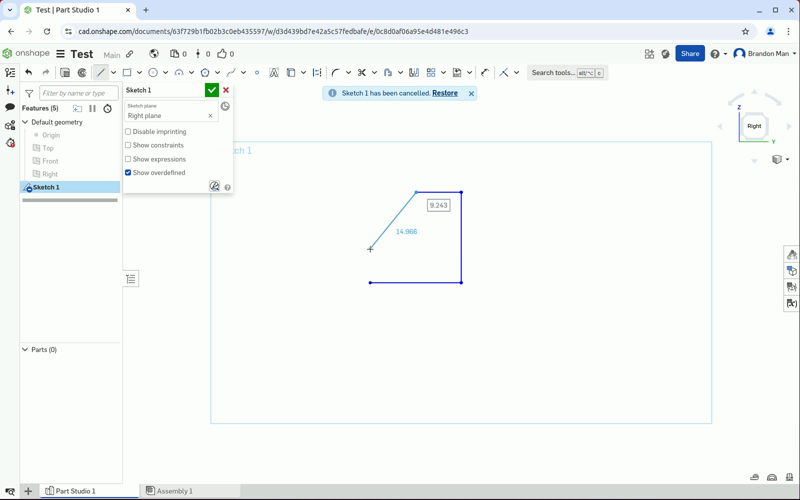
mouse_move(400, 248)
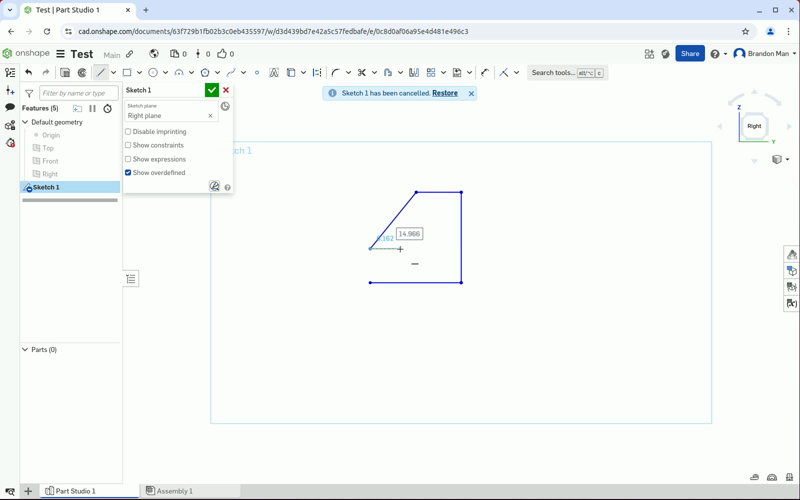
key_down(shift)
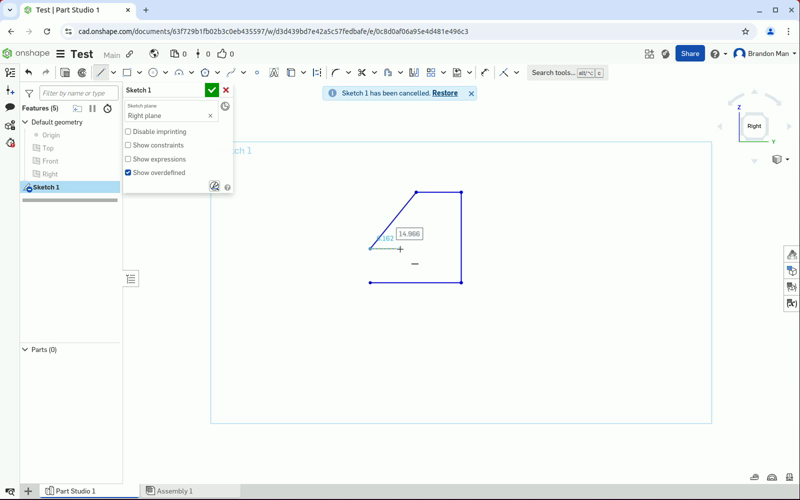
mouse_move(370, 282)
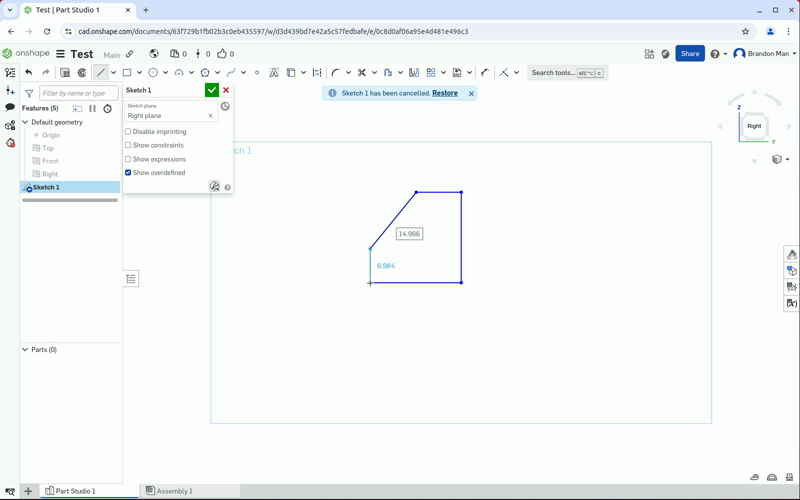
key_up(shift)
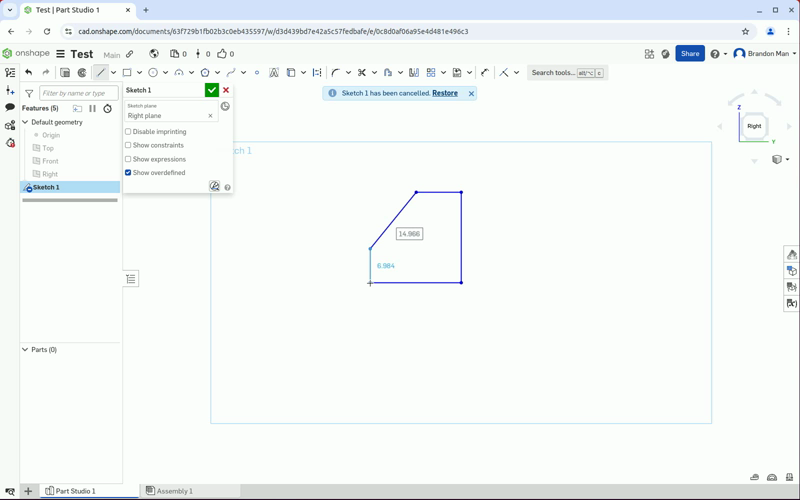
click(370, 282)
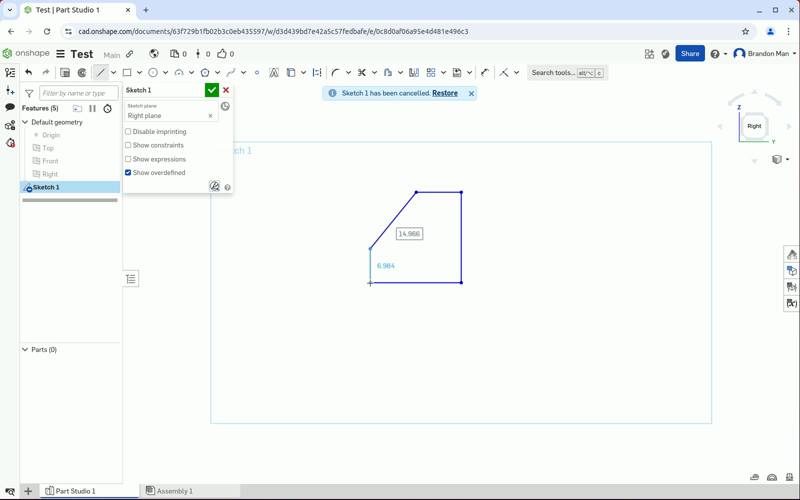
key(esc)
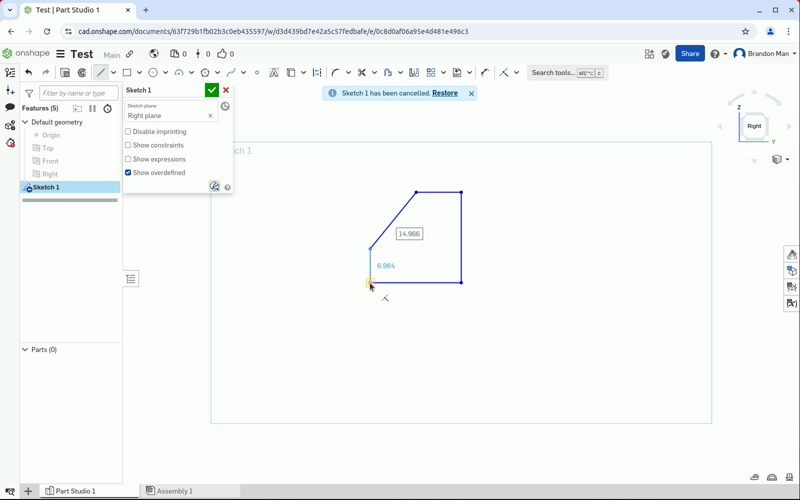
mouse_move(405, 229)
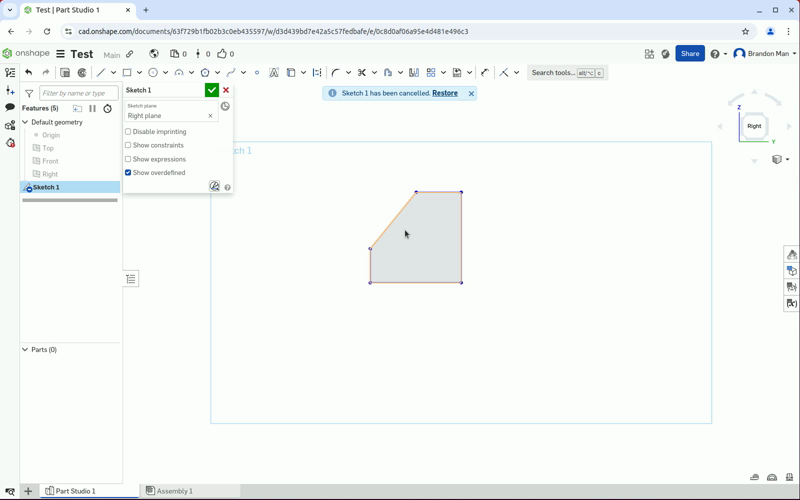
click(405, 229)
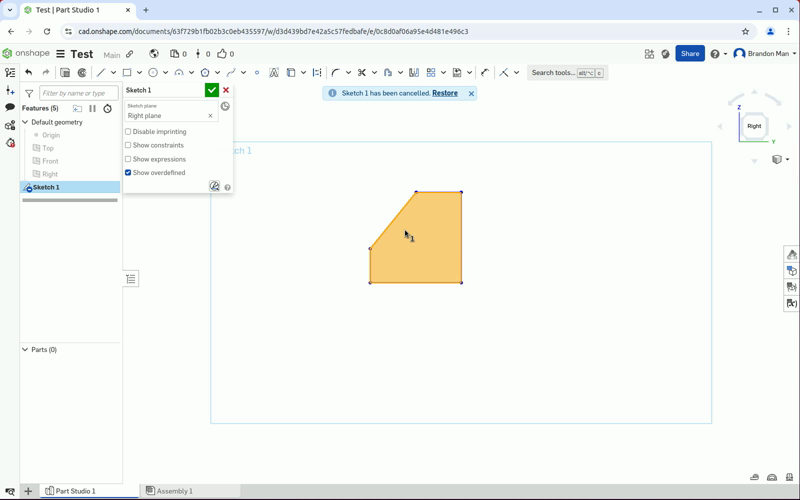
mouse_move(73, 352)
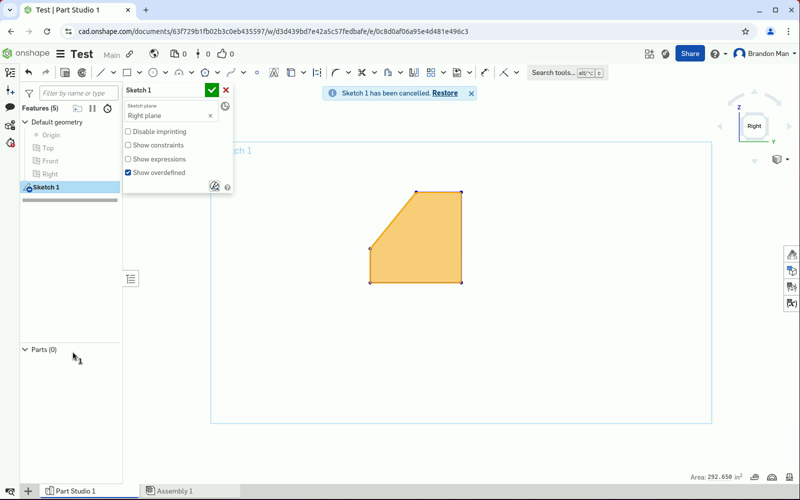
key(shift+y)
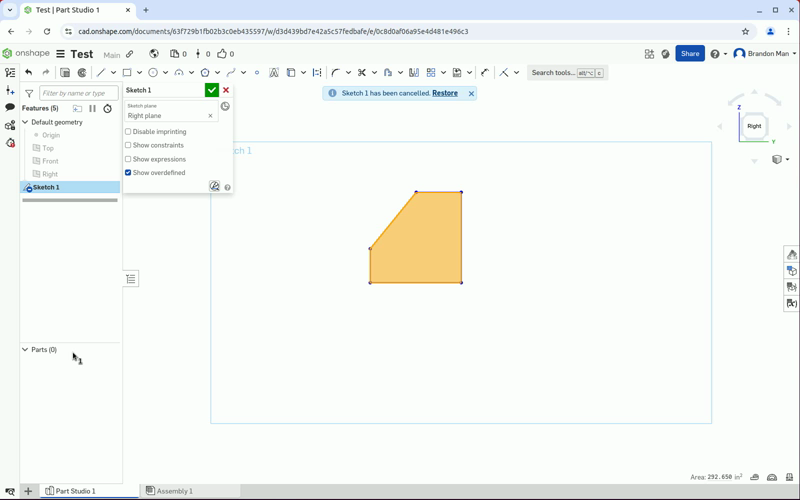
key(shift+e)
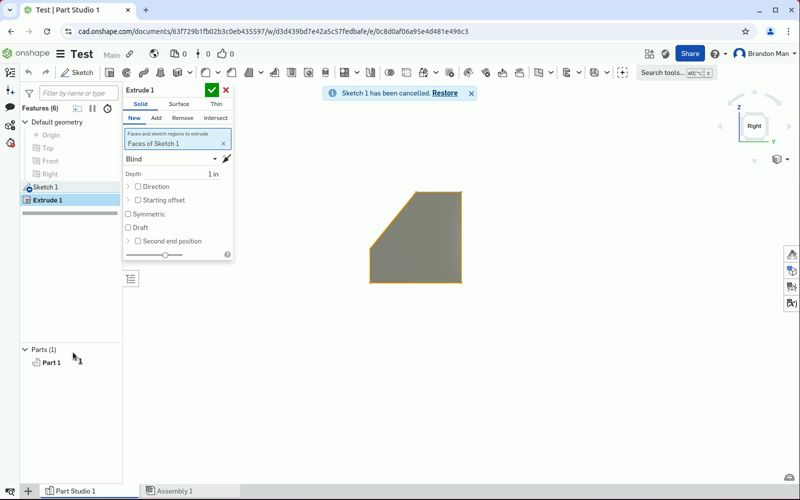
mouse_move(143, 106)
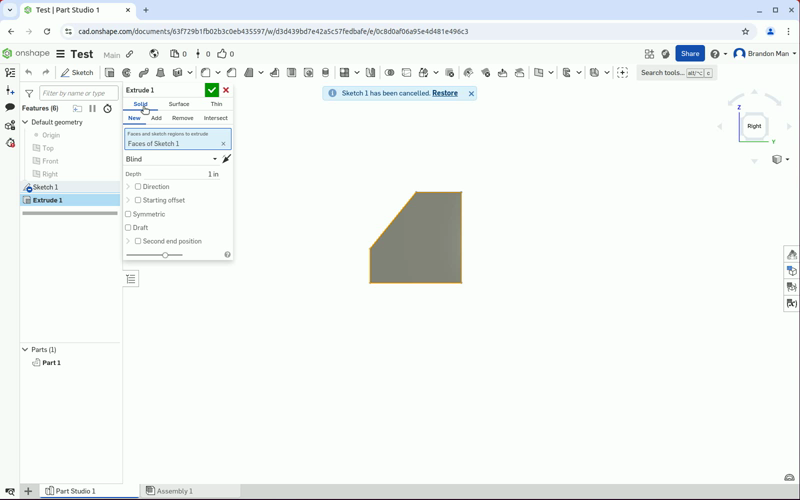
click(143, 106)
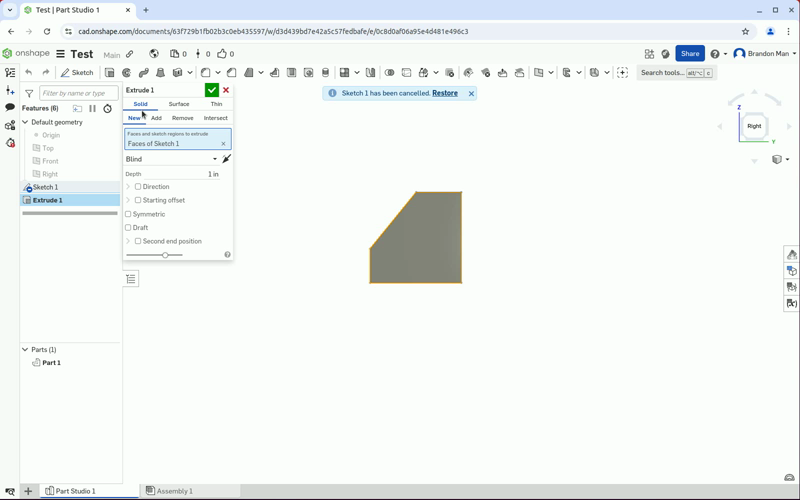
mouse_move(137, 120)
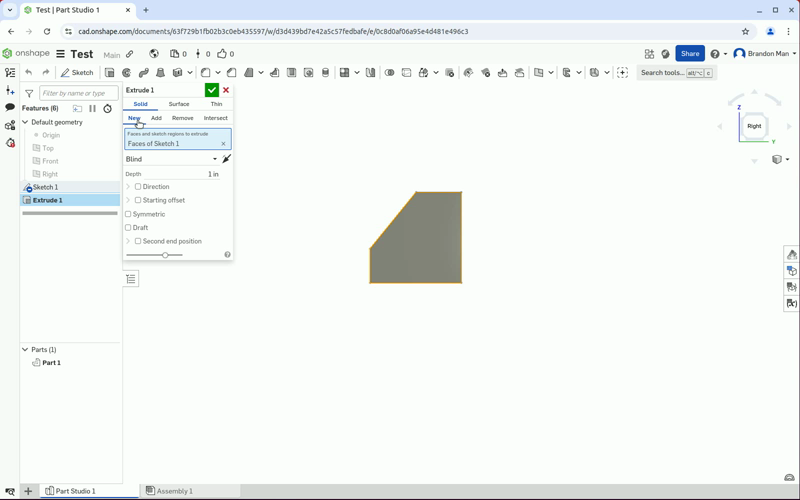
click(137, 120)
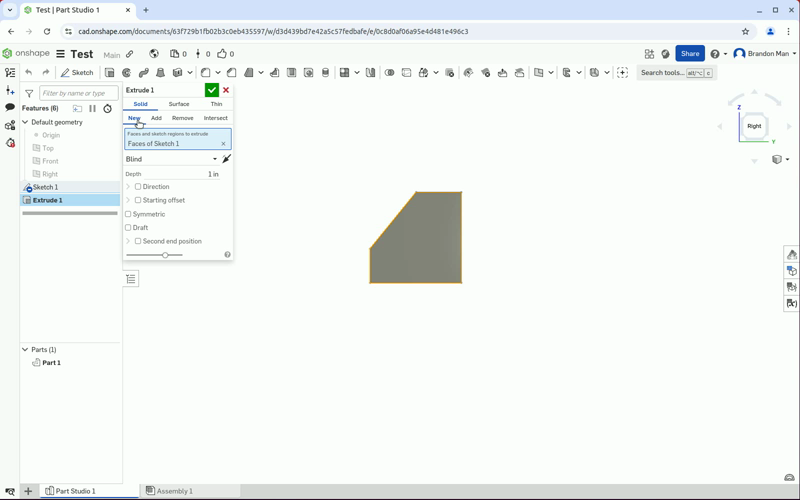
key(tab, 4)
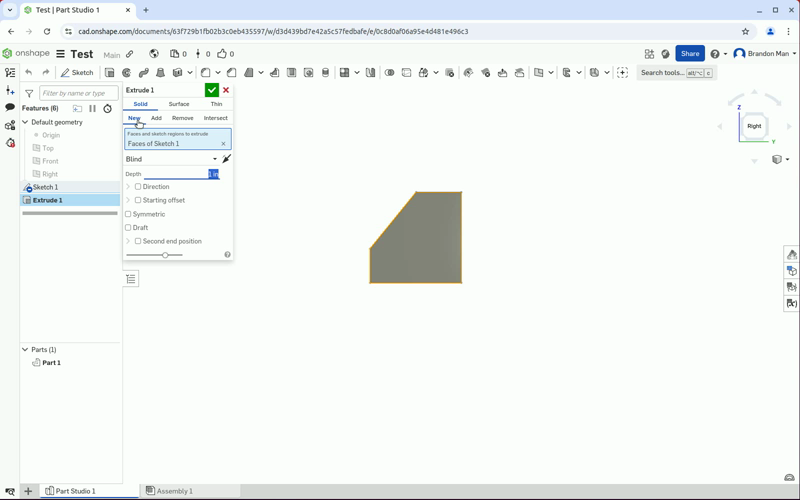
text(-23.108)
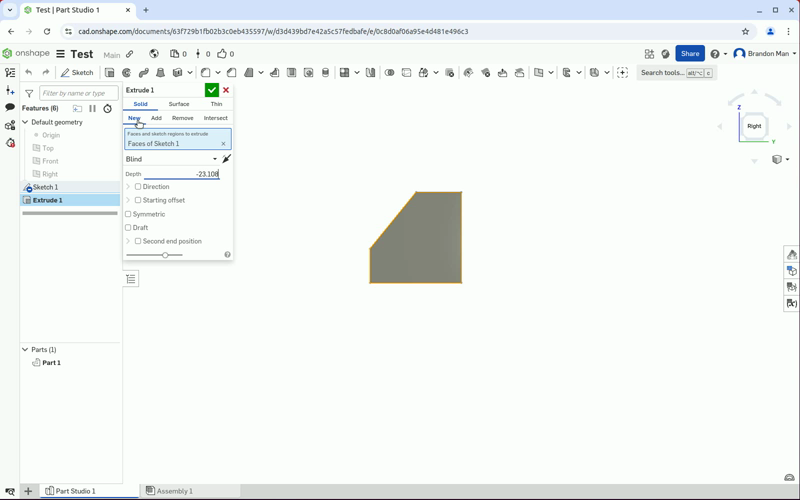
key(enter)
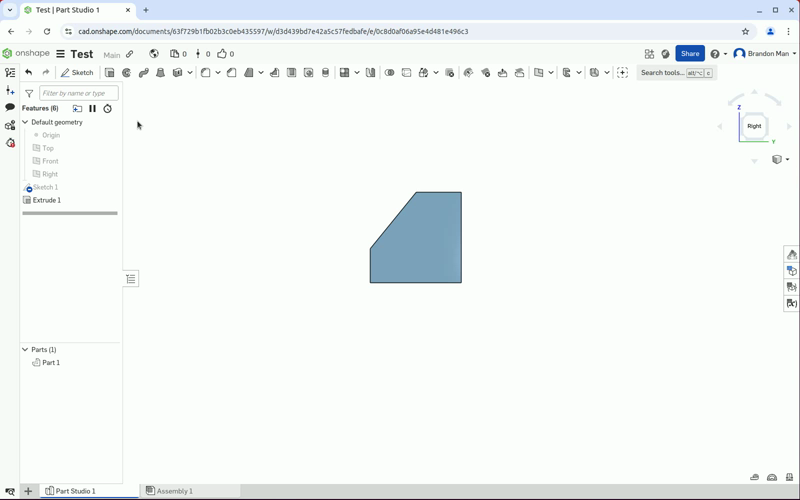
key(shift+h)
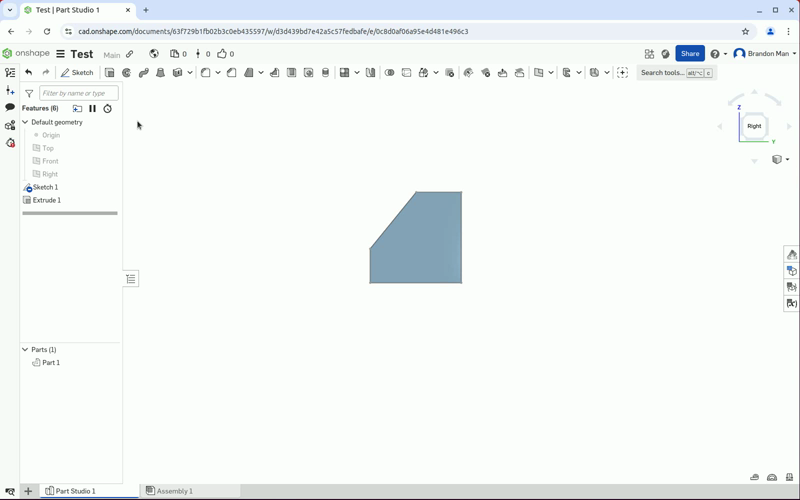
key(shift+h)
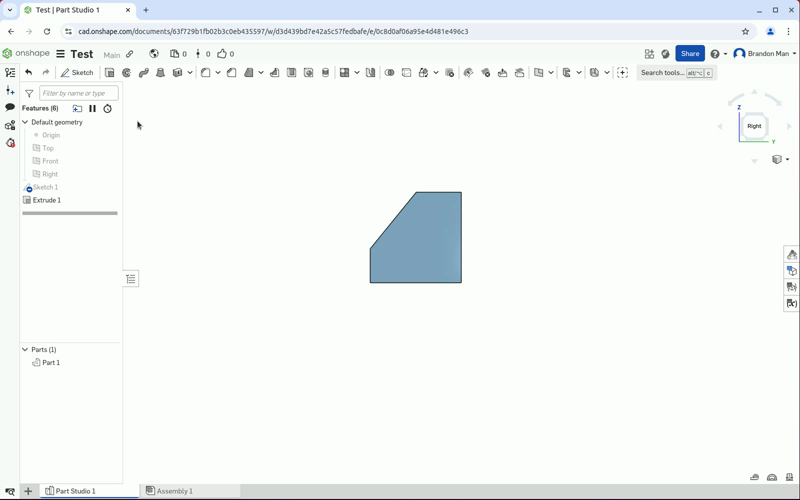
mouse_move(73, 189)
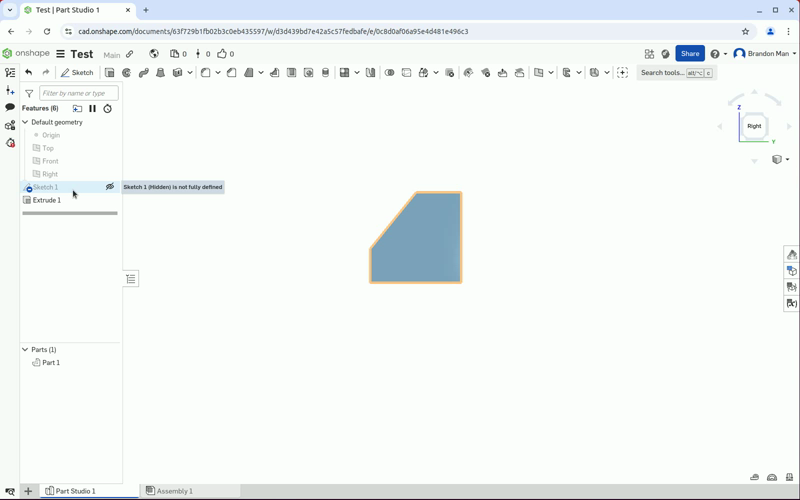
click(73, 189)
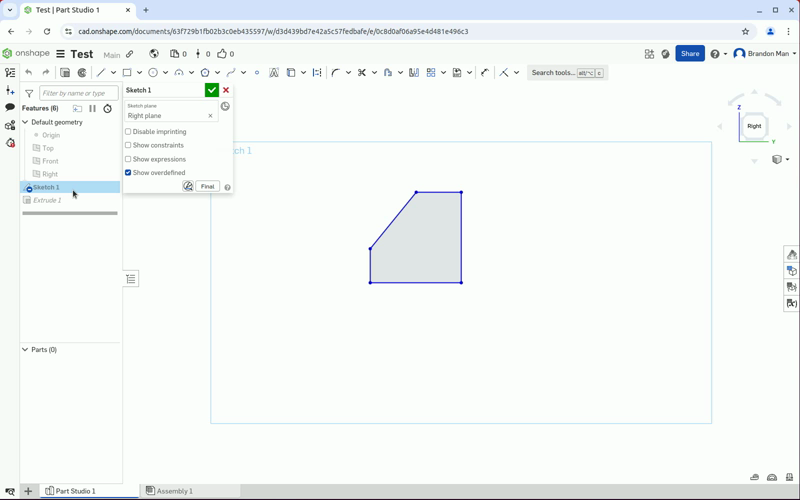
mouse_move(229, 92)
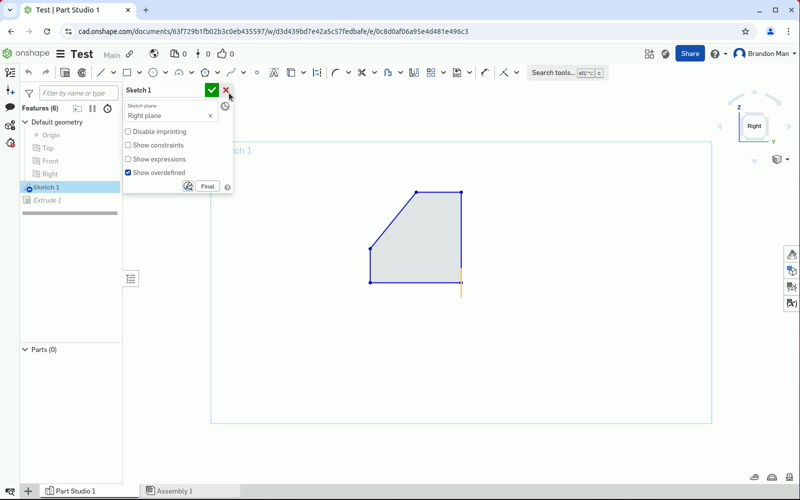
click(229, 92)
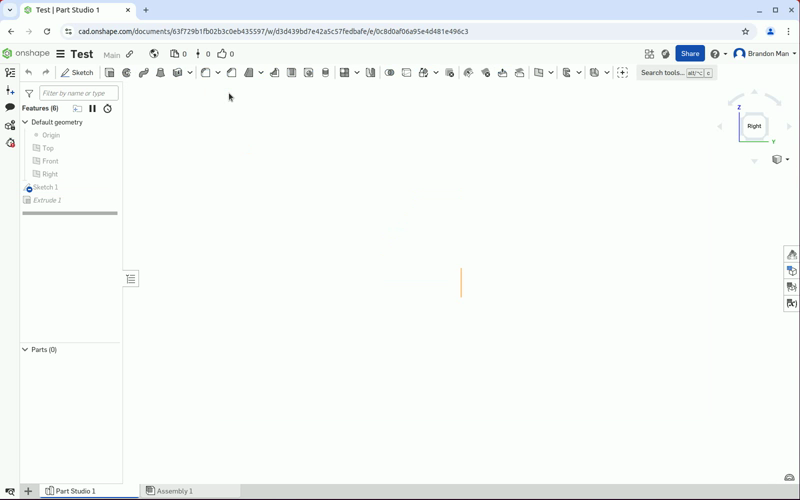
mouse_move(73, 352)
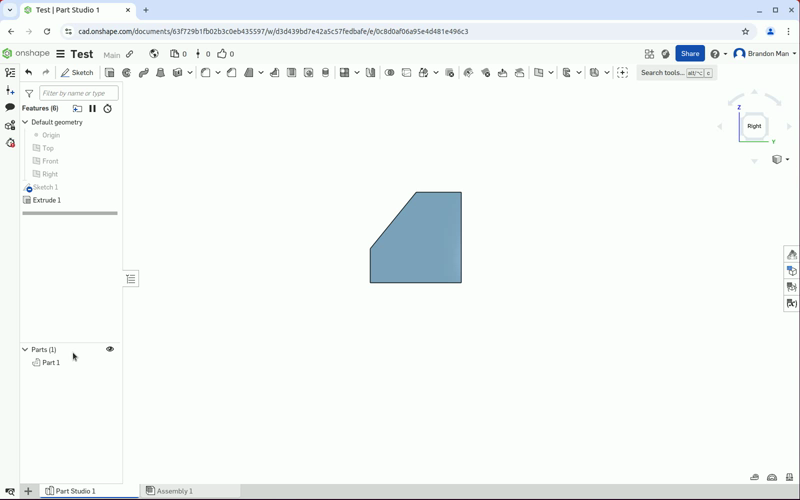
key(y)
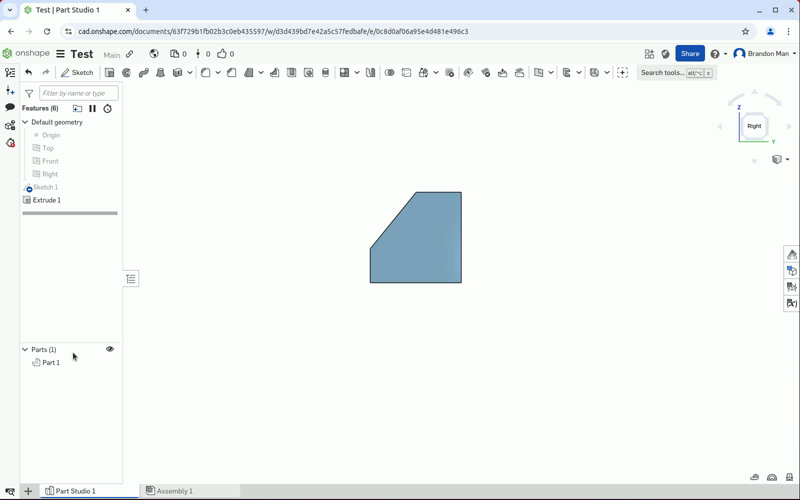
key(shift+p)
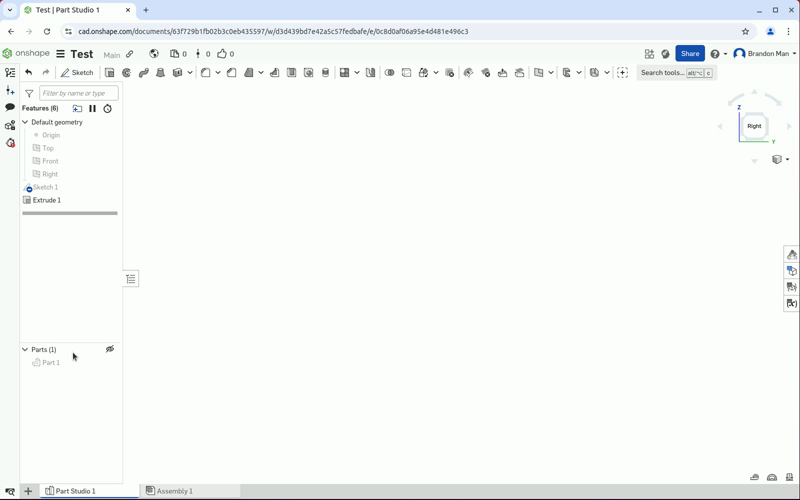
key(space)
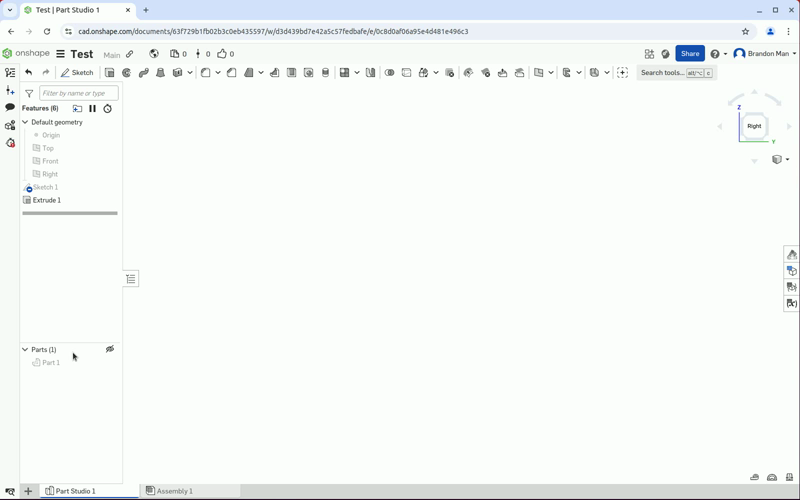
key_down(shift)
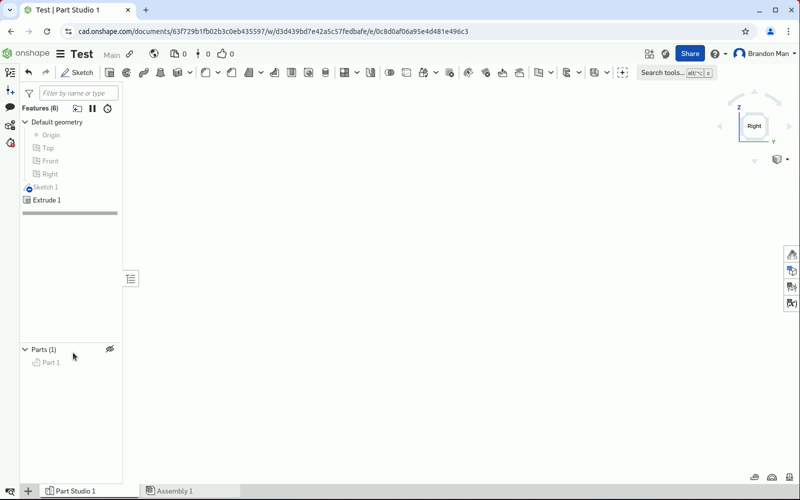
key(right)
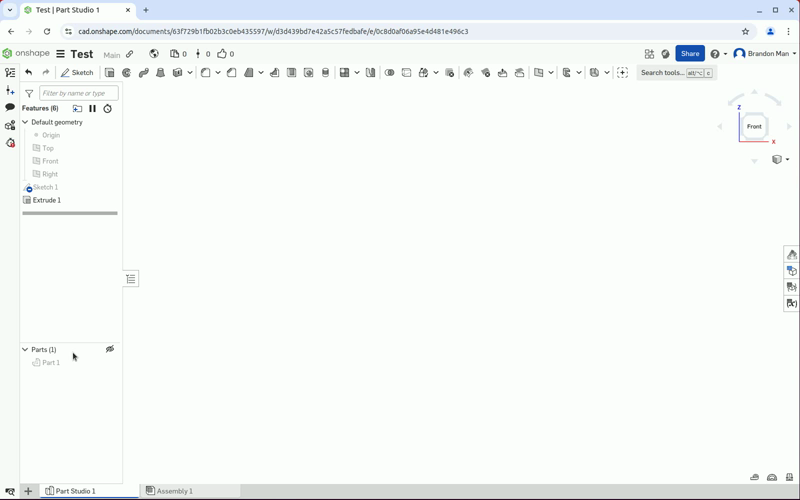
key_up(shift)
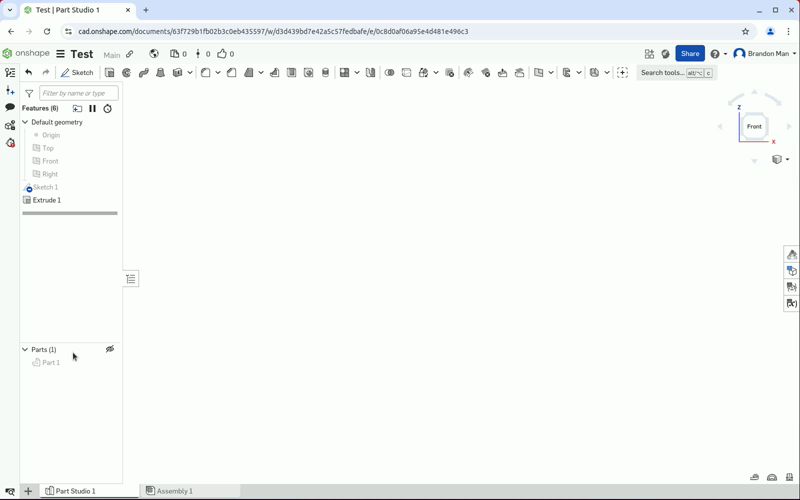
mouse_move(73, 352)
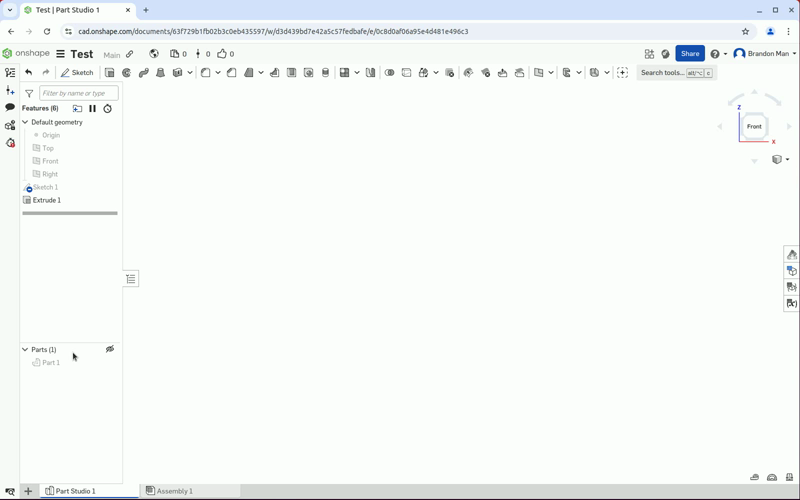
key(shift+y)
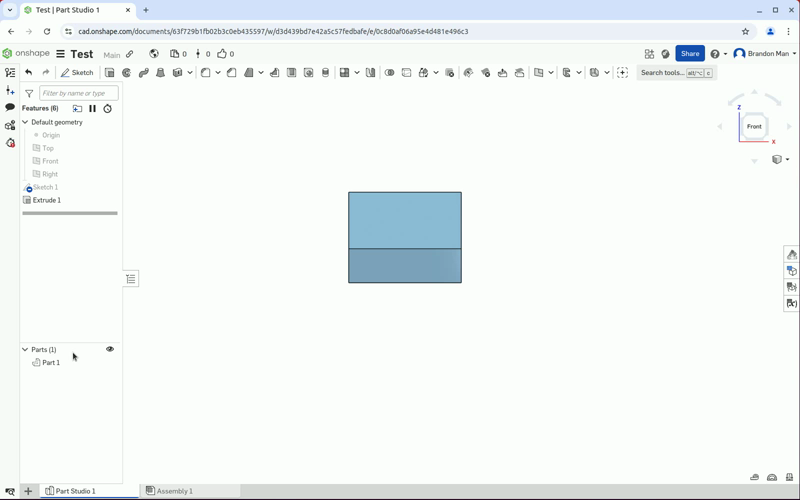
mouse_move(541, 75)
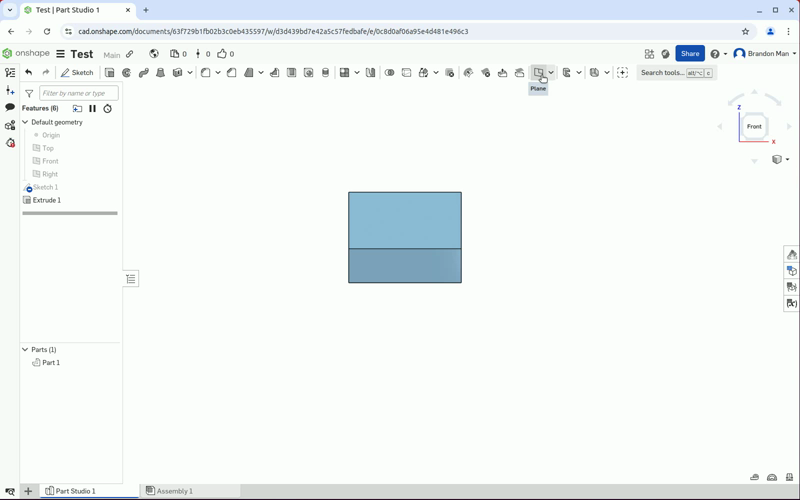
click(541, 75)
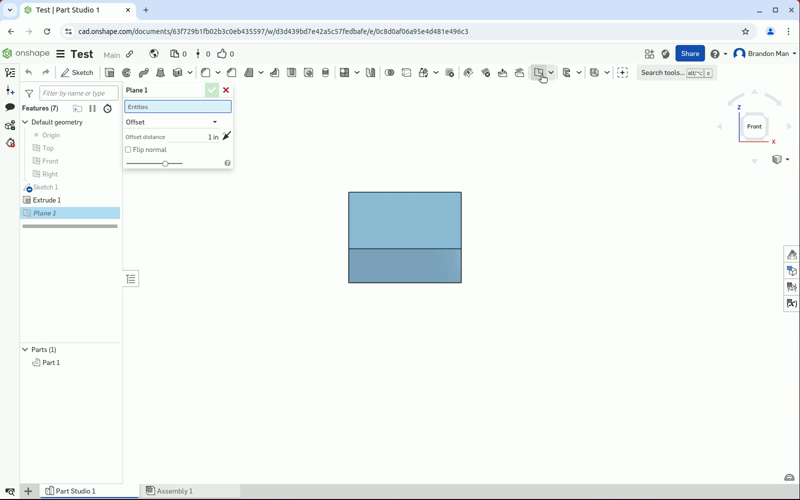
mouse_move(73, 163)
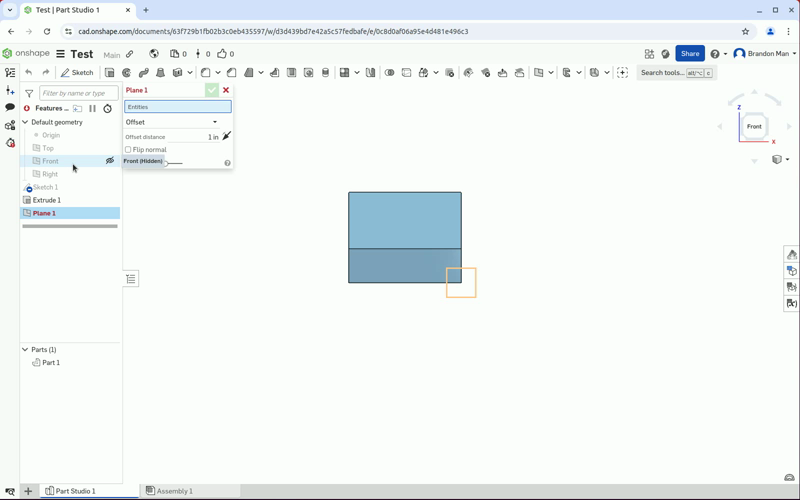
click(73, 163)
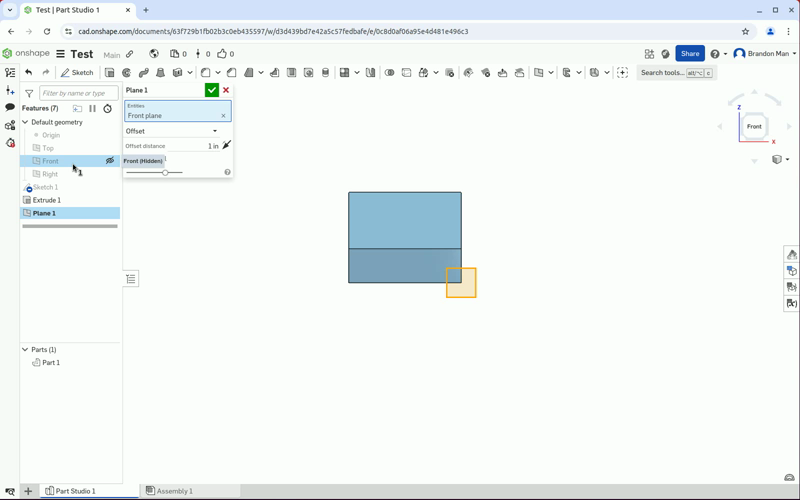
key(tab, 2)
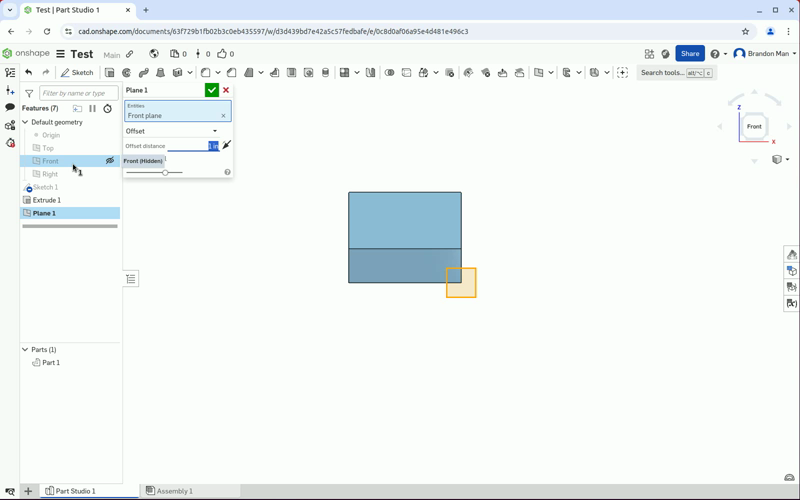
text(18.548)
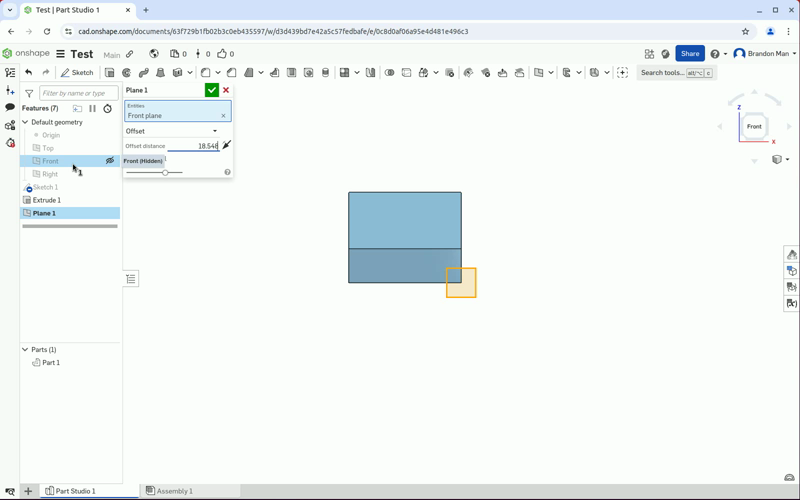
key(enter, 2)
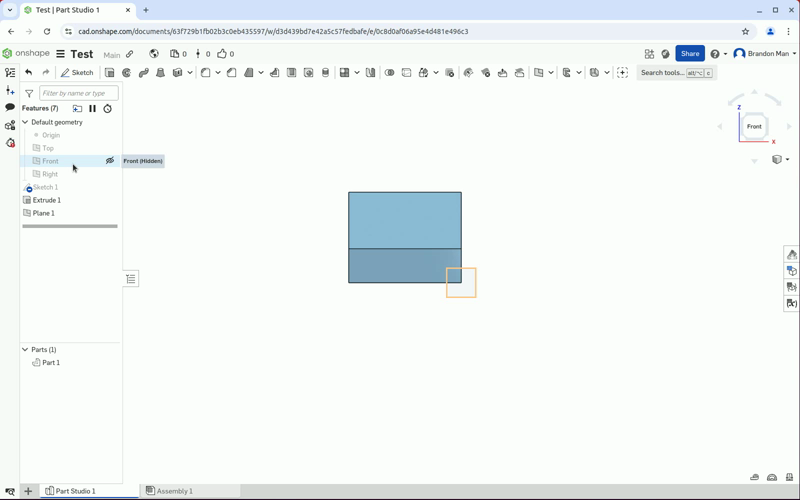
key(shift+s)
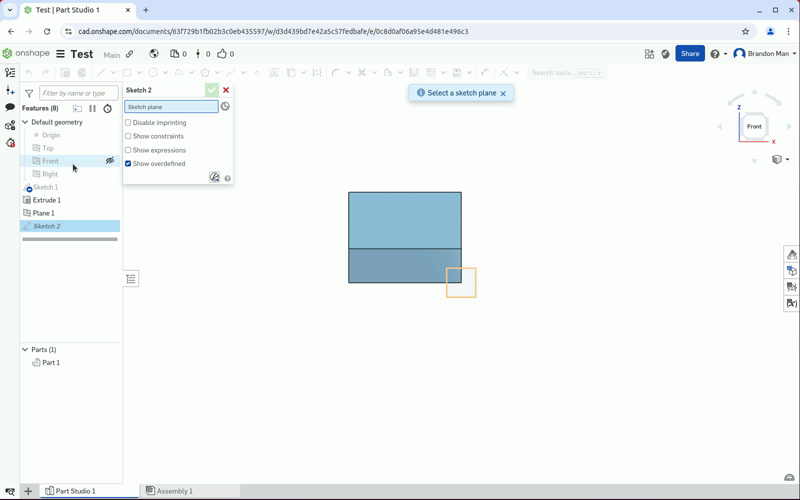
mouse_move(73, 215)
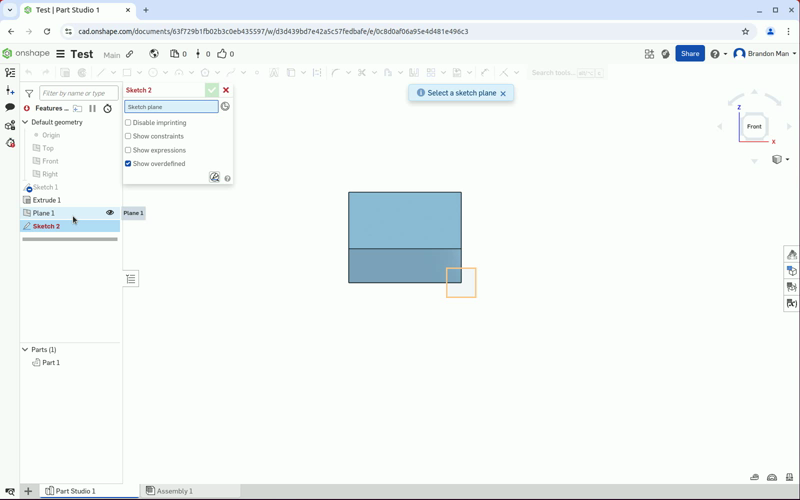
click(73, 215)
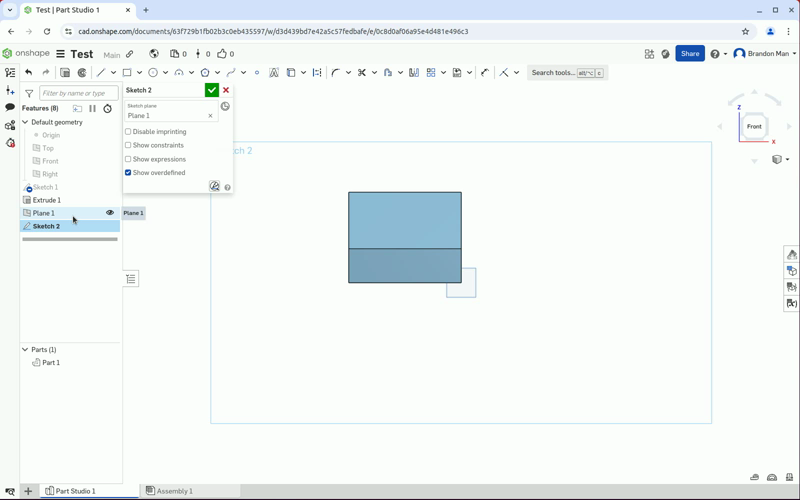
mouse_move(73, 352)
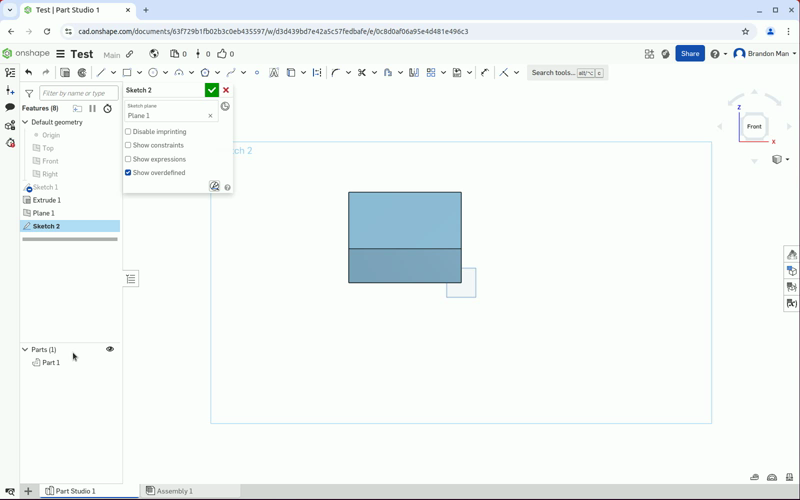
key(y)
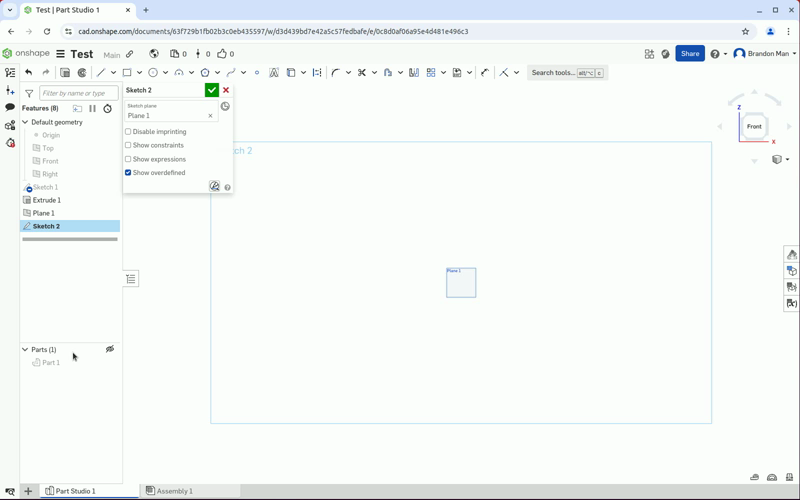
key(l)
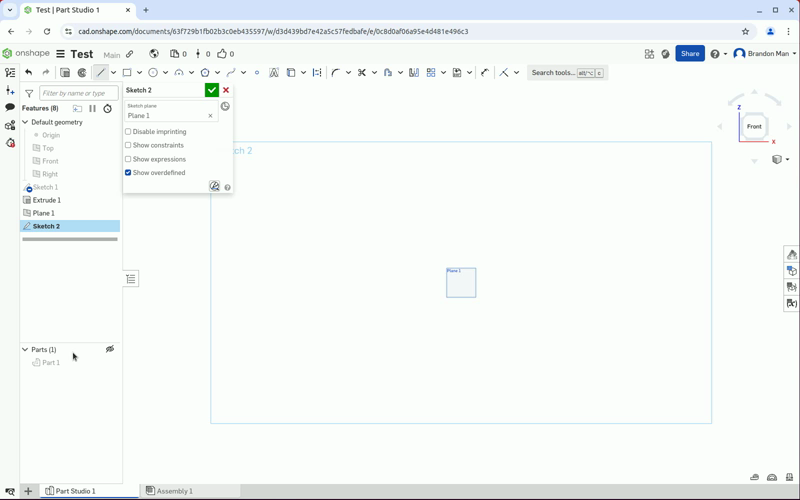
key_down(shift)
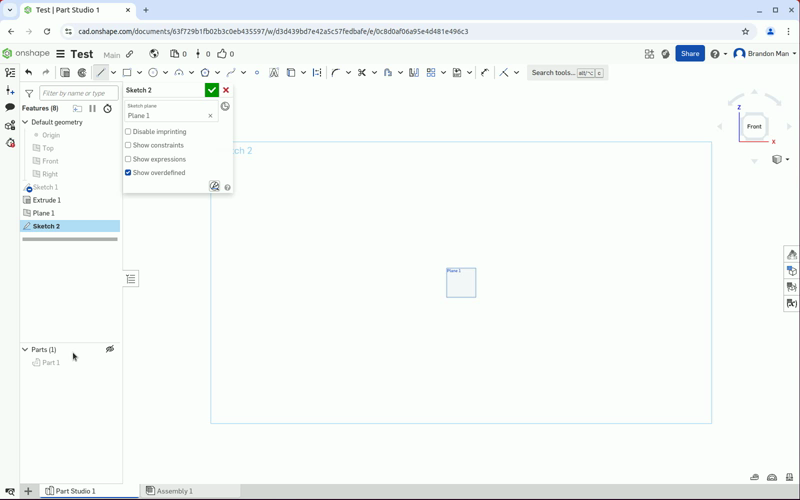
mouse_move(382, 282)
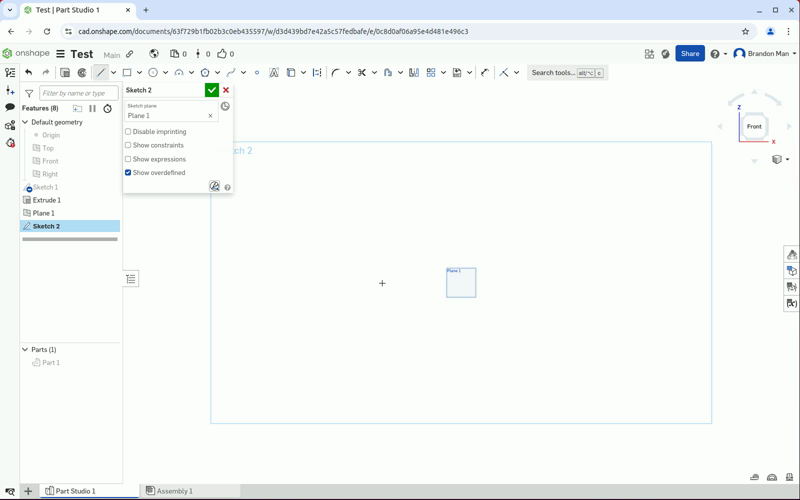
click(382, 282)
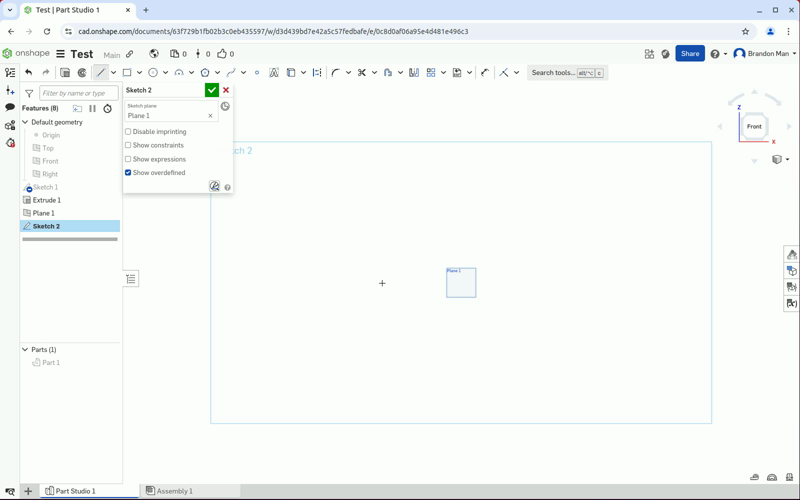
key_up(shift)
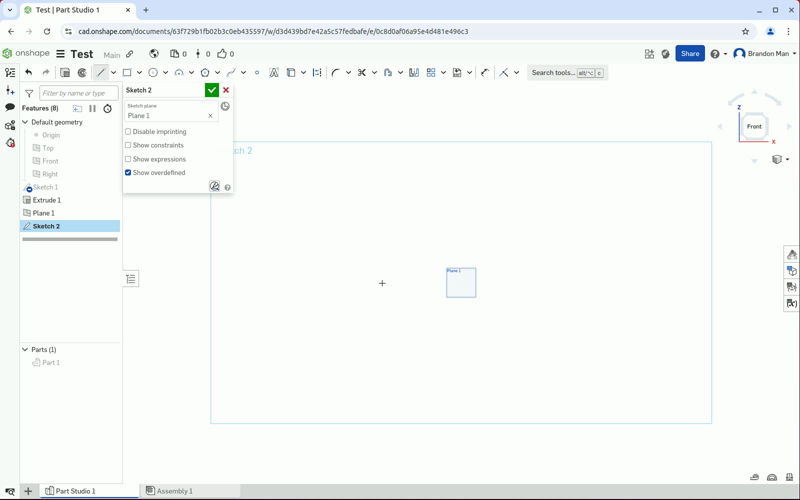
key_down(shift)
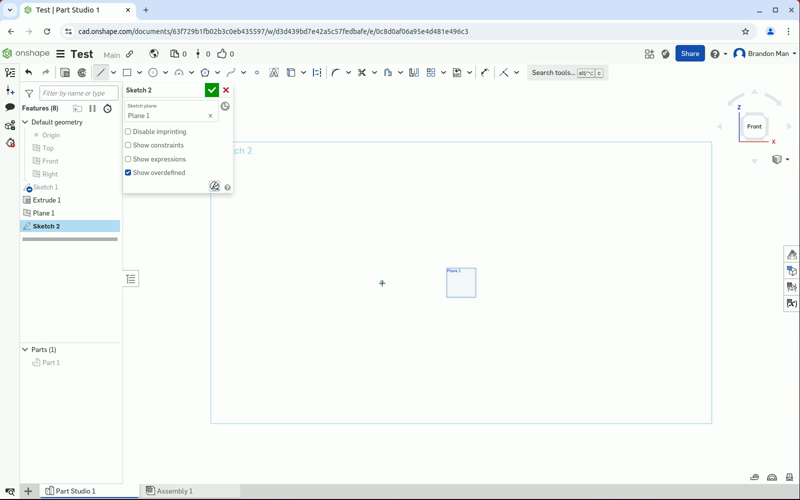
mouse_move(412, 282)
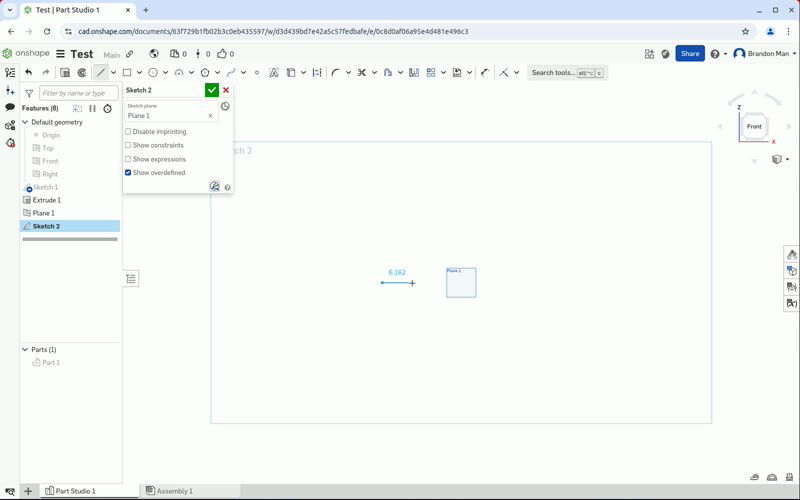
mouse_move(427, 282)
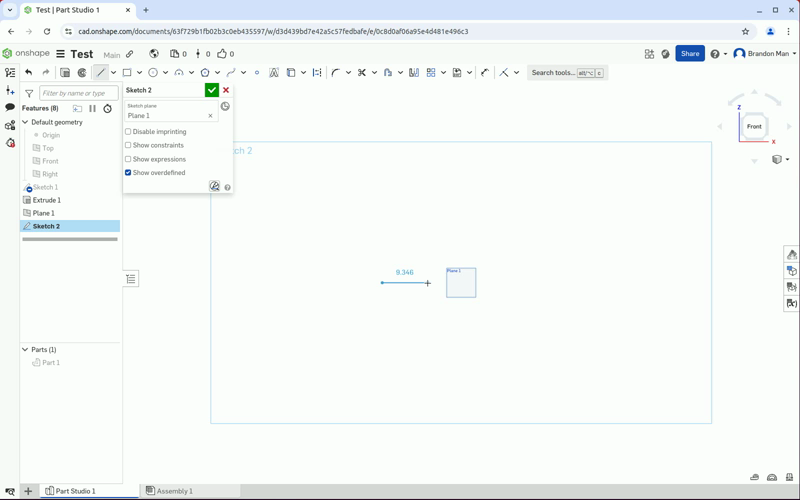
click(427, 282)
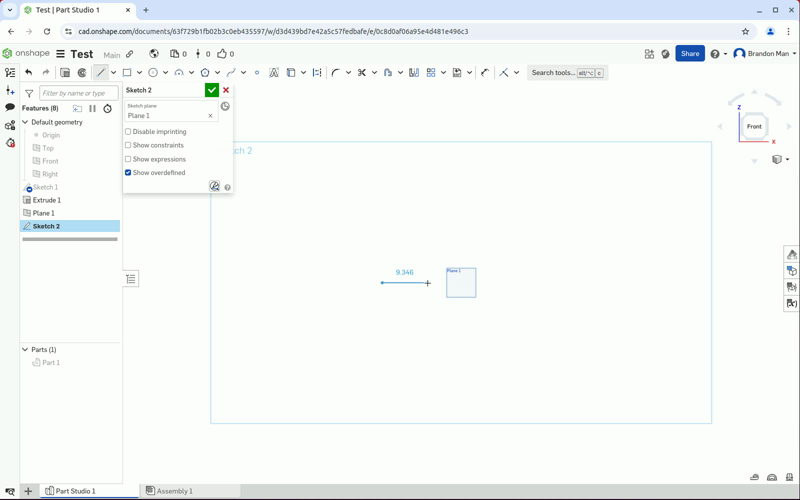
key_up(shift)
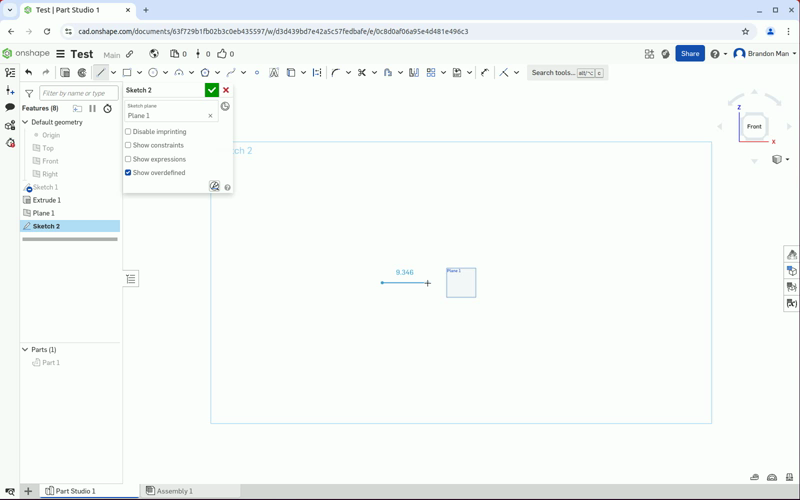
key_down(shift)
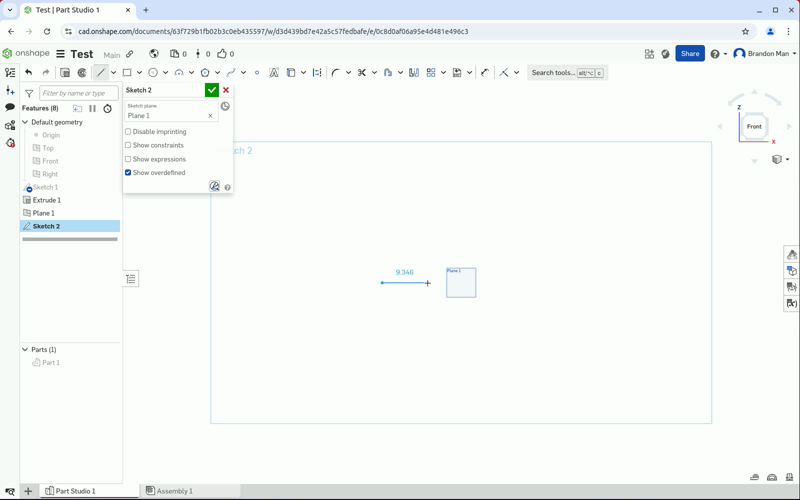
mouse_move(457, 282)
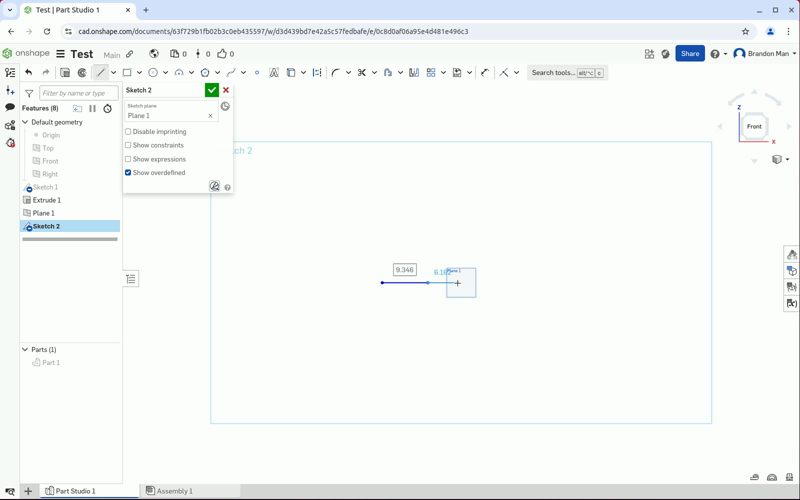
mouse_move(427, 271)
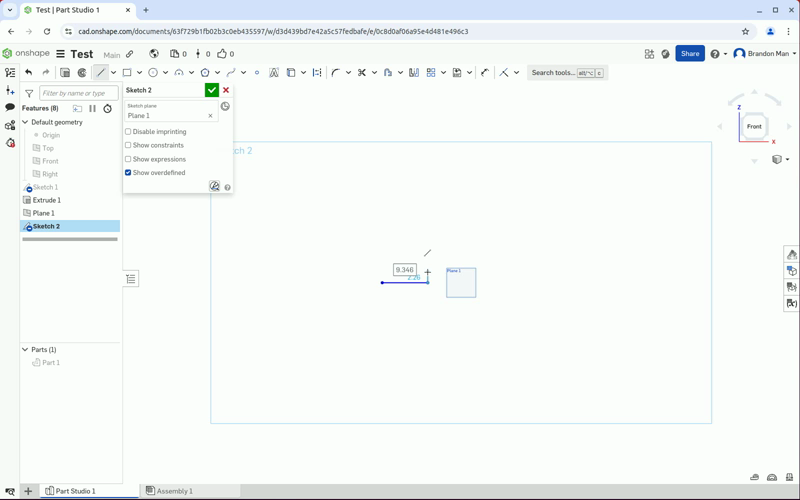
click(427, 271)
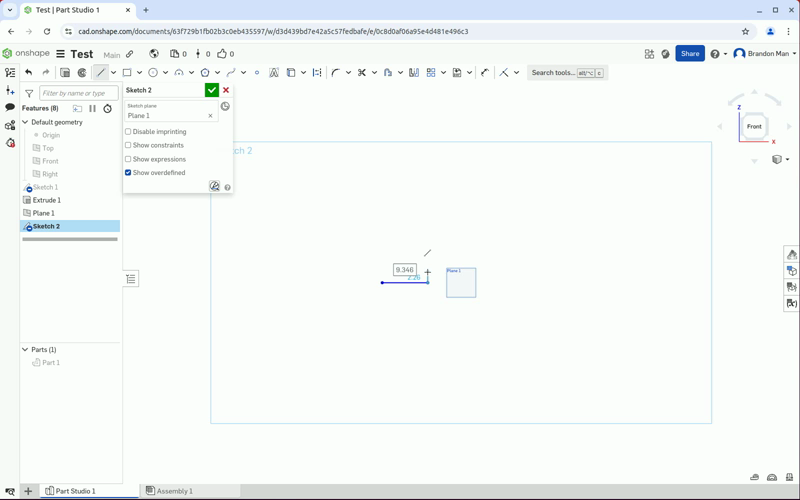
key_up(shift)
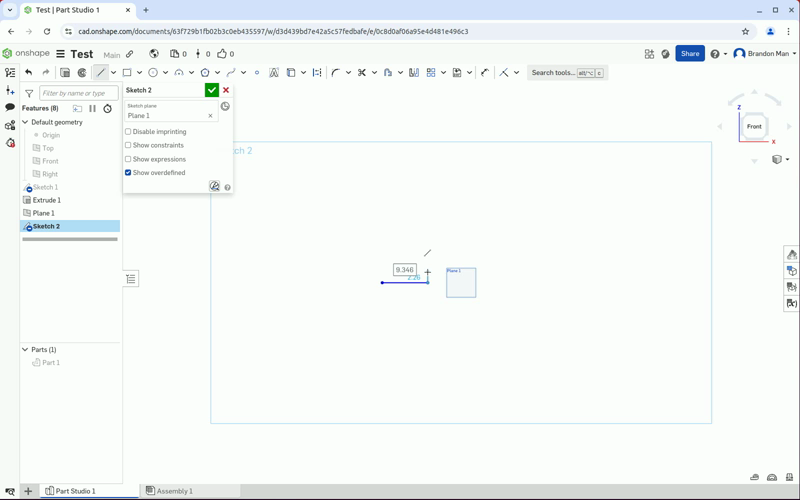
key_down(shift)
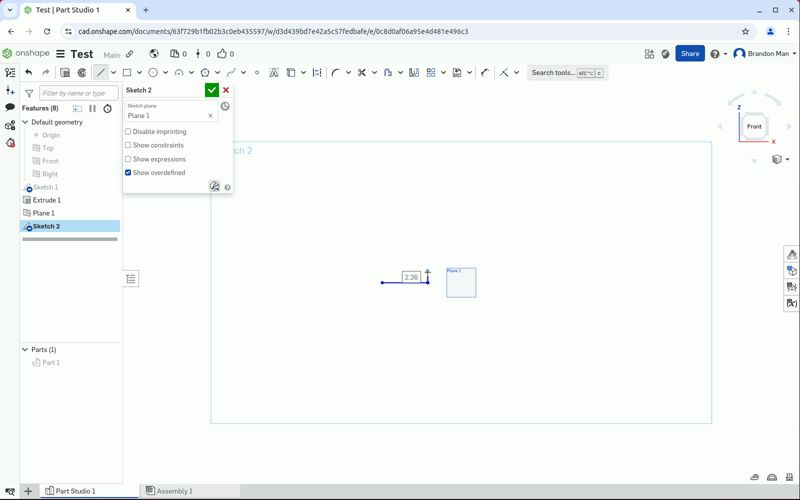
mouse_move(457, 271)
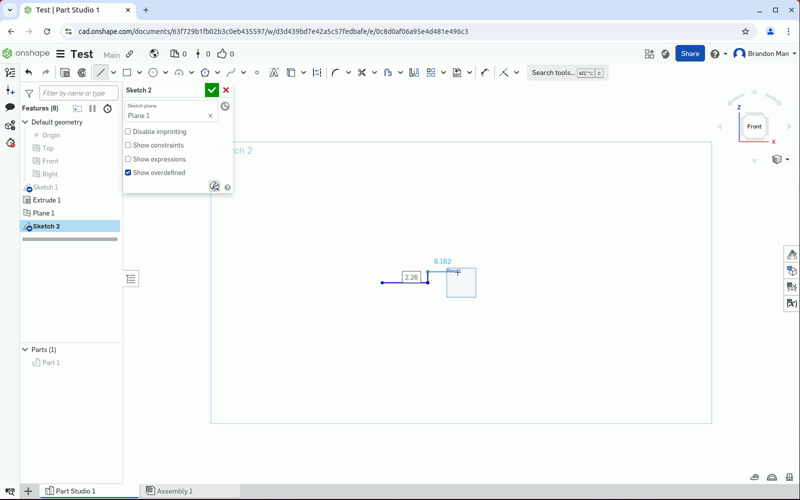
mouse_move(382, 271)
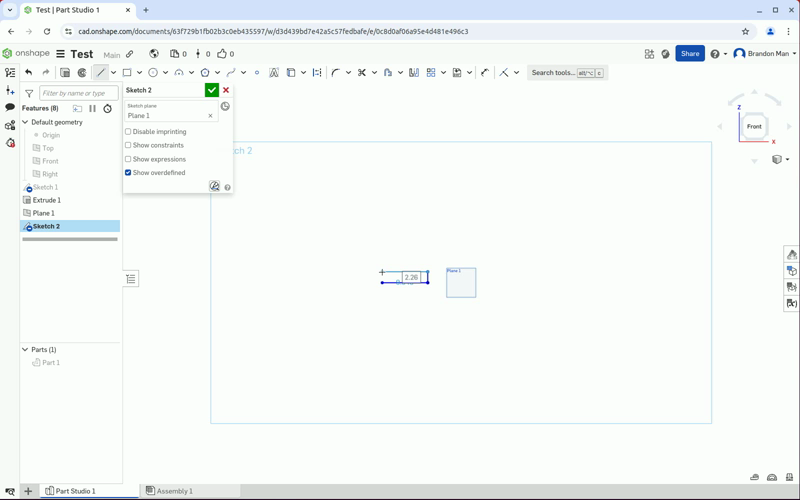
click(382, 271)
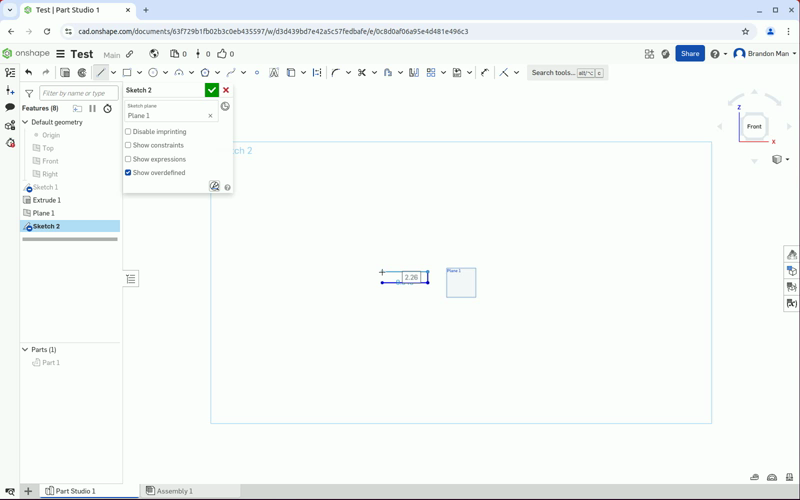
key_up(shift)
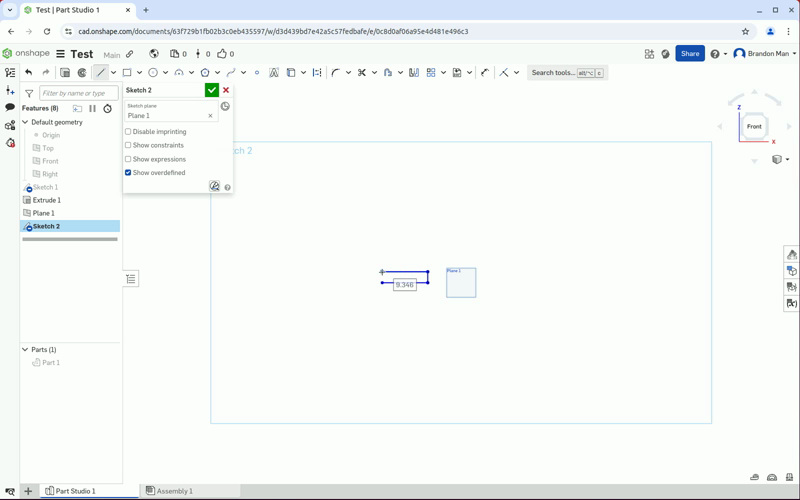
mouse_move(412, 271)
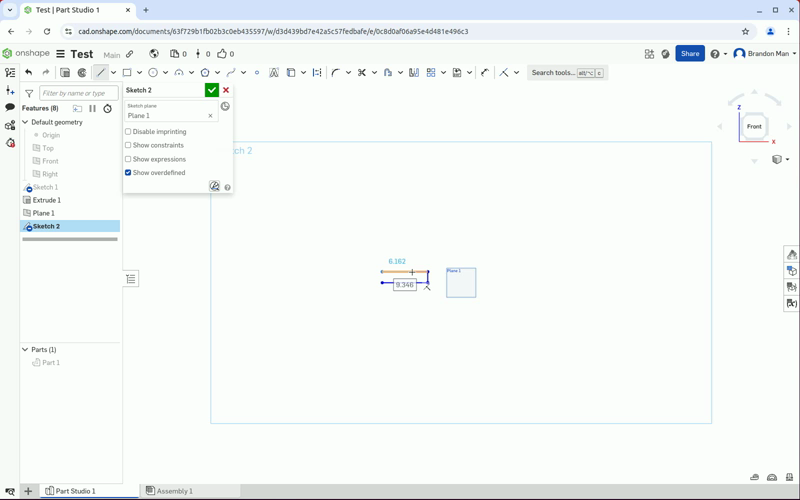
key_down(shift)
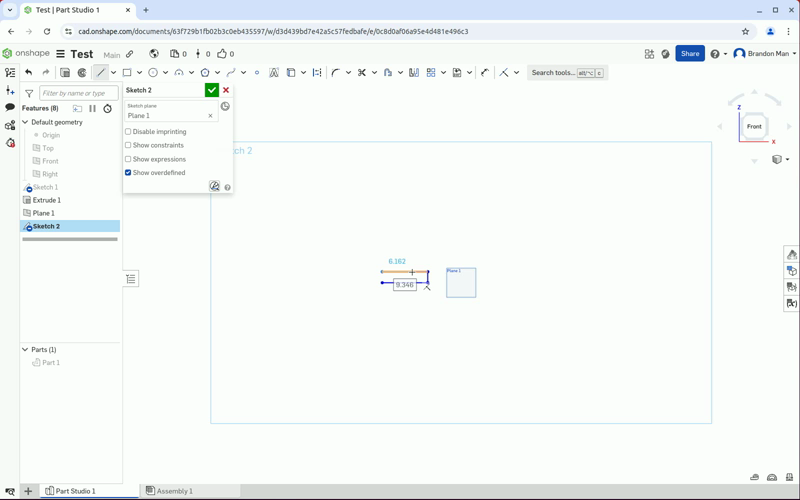
mouse_move(382, 282)
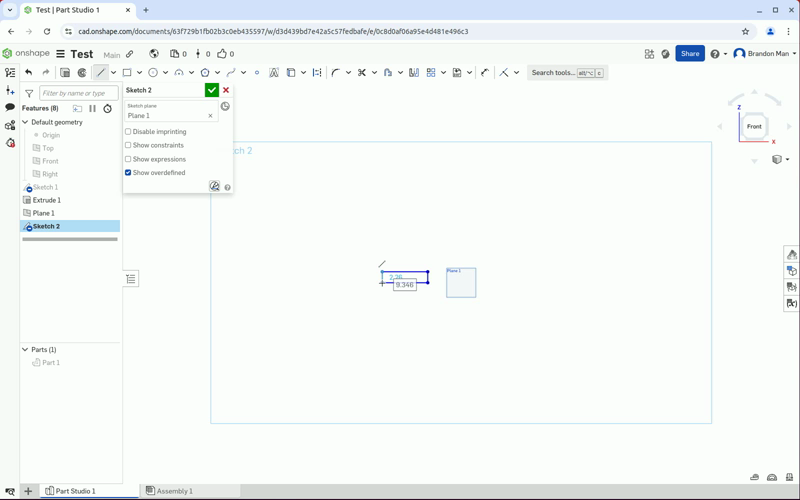
key_up(shift)
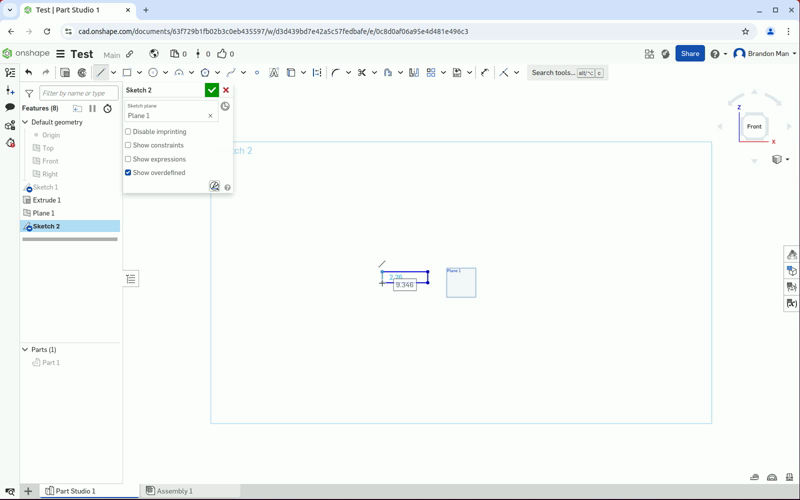
click(382, 282)
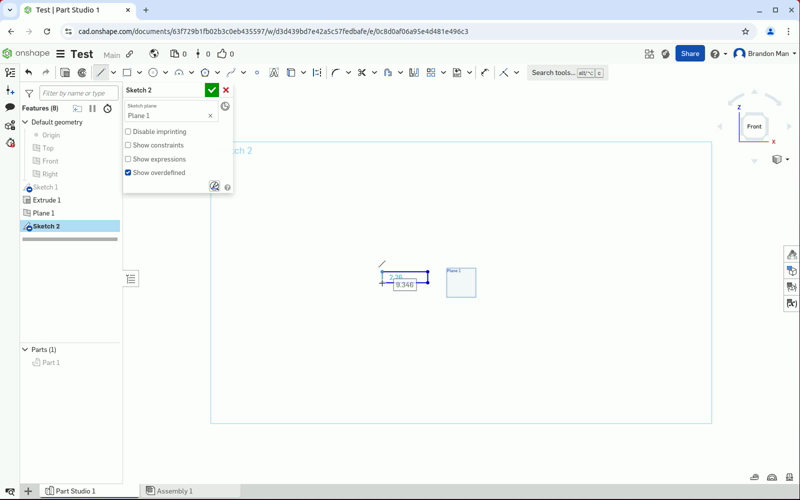
key(esc)
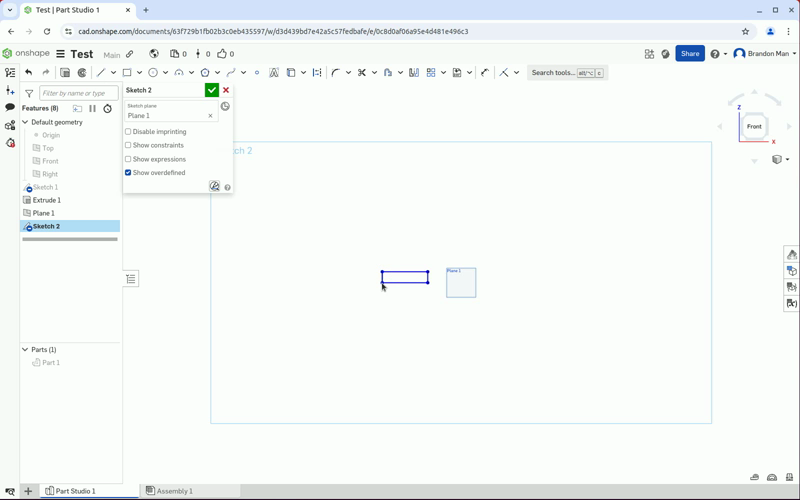
mouse_move(400, 275)
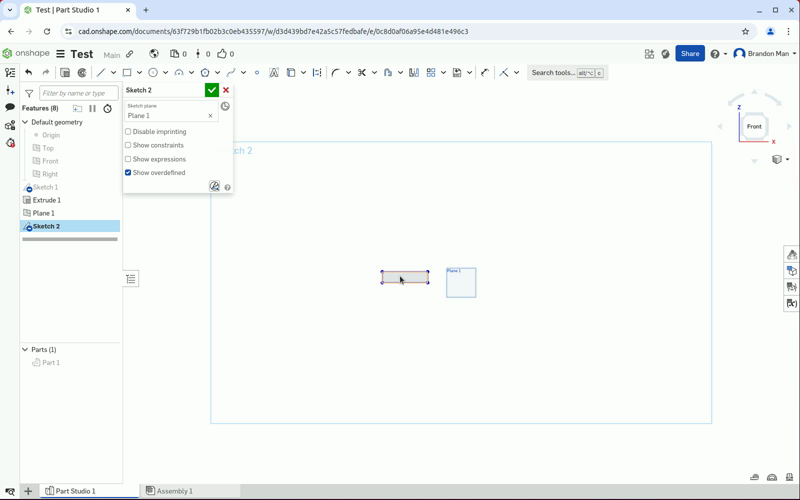
scroll(6)
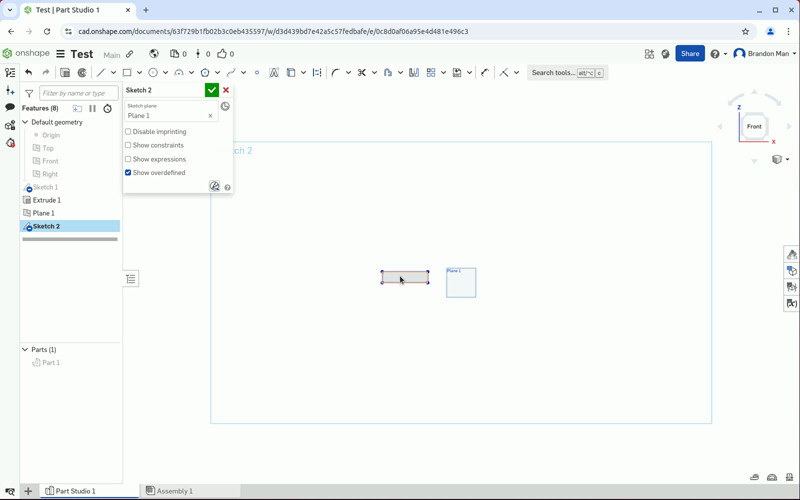
scroll(6)
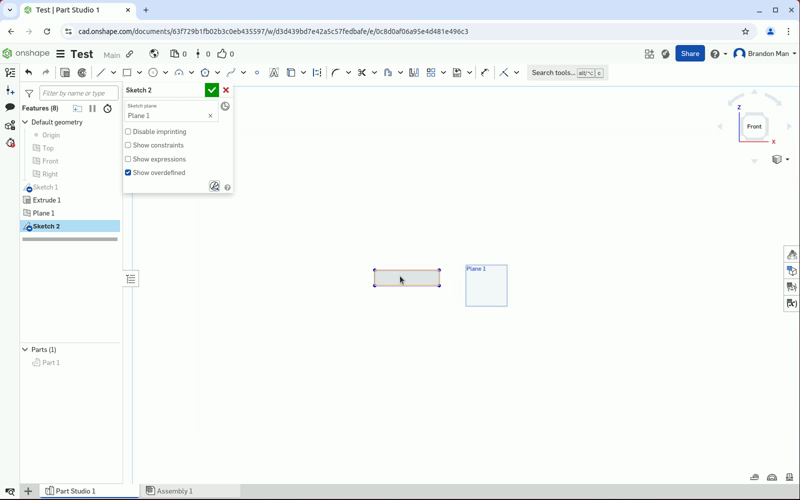
scroll(6)
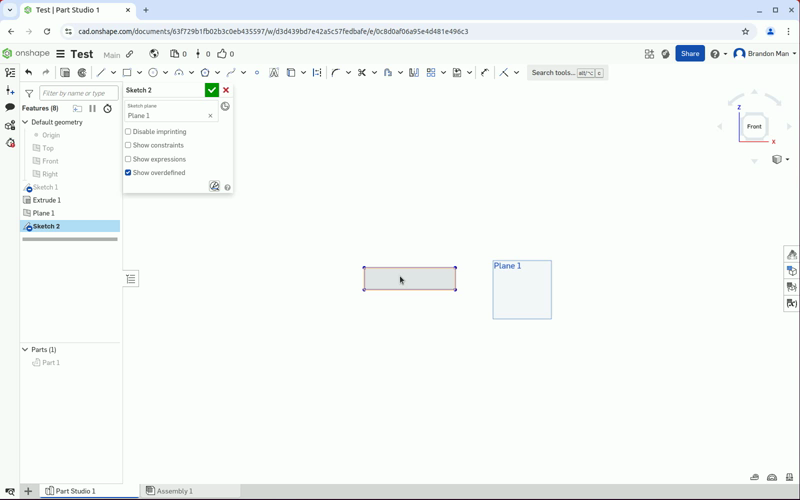
scroll(6)
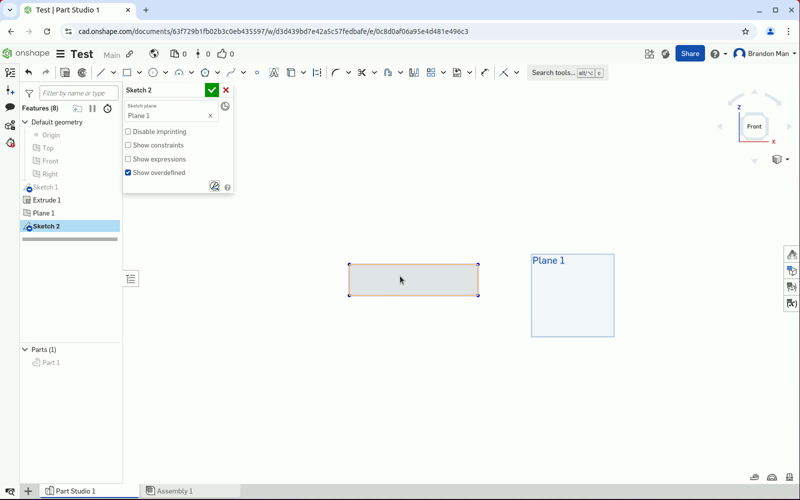
scroll(6)
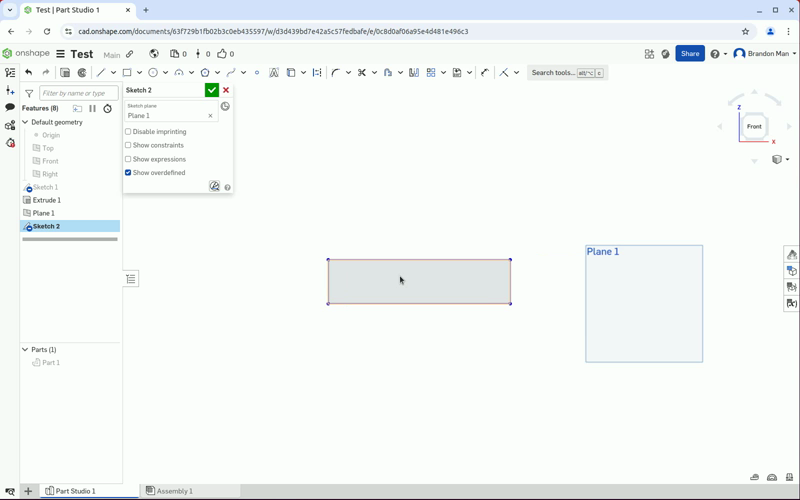
scroll(6)
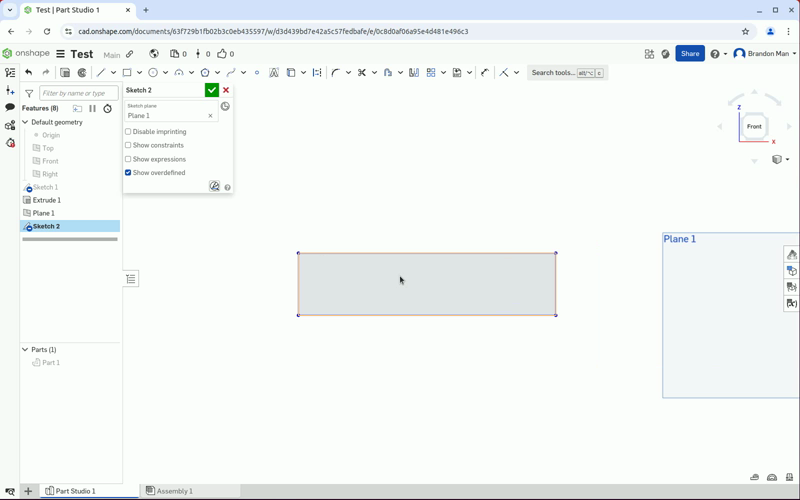
scroll(6)
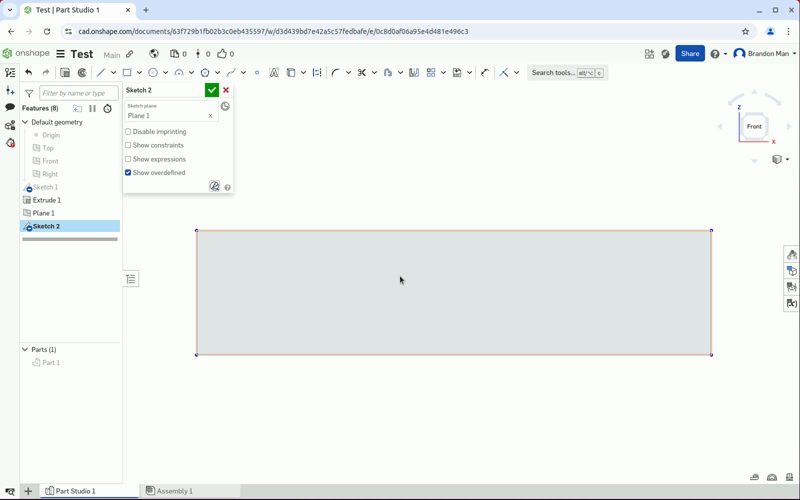
click(400, 275)
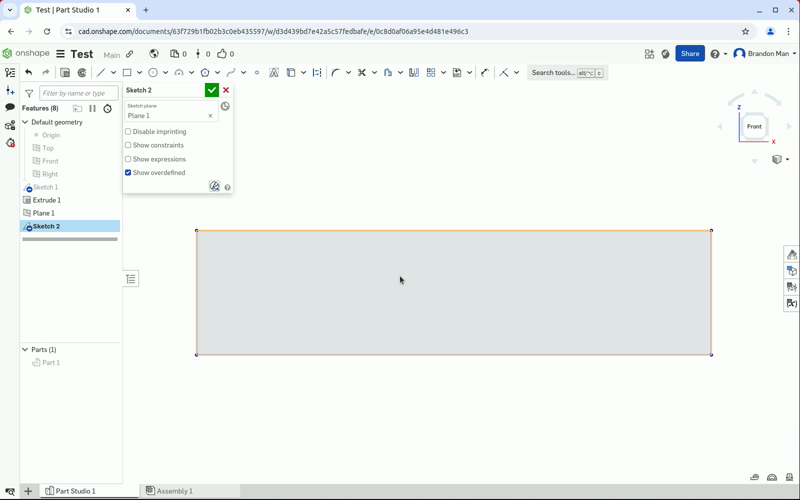
scroll(-6)
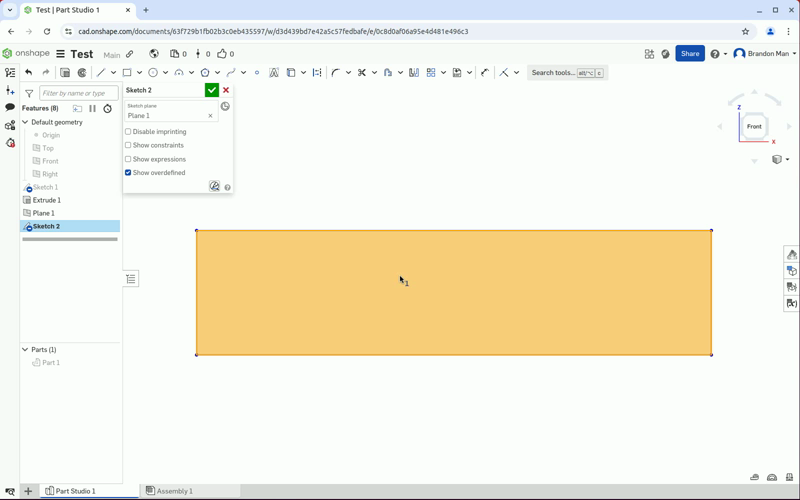
scroll(-6)
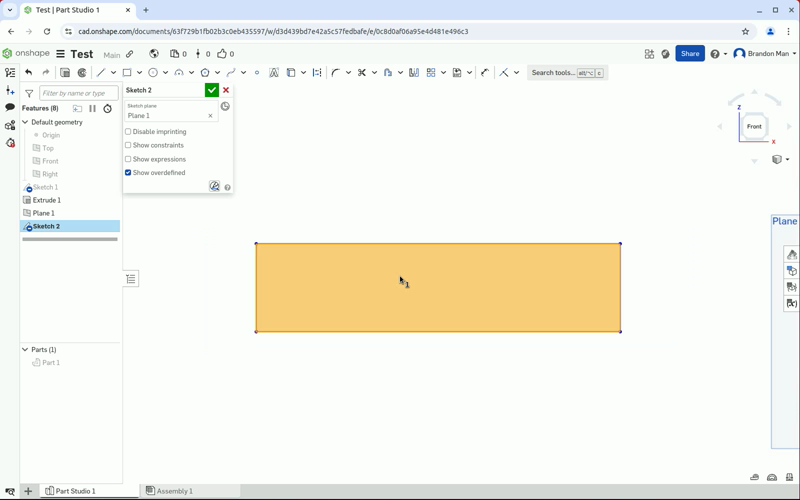
scroll(-6)
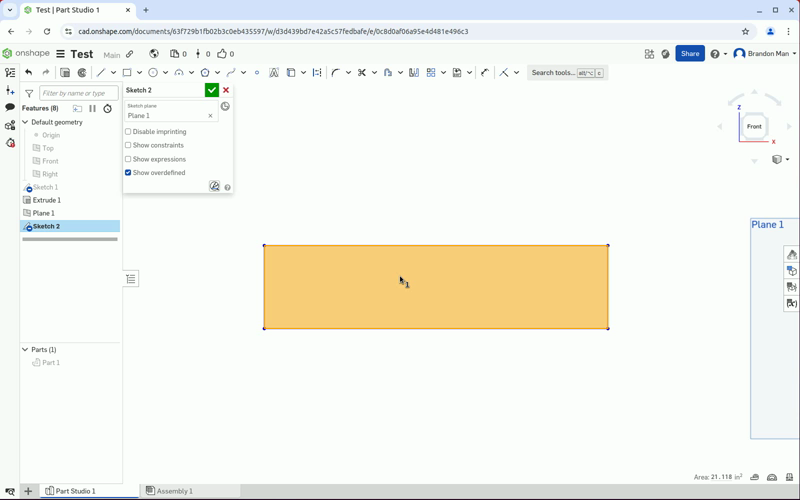
scroll(-6)
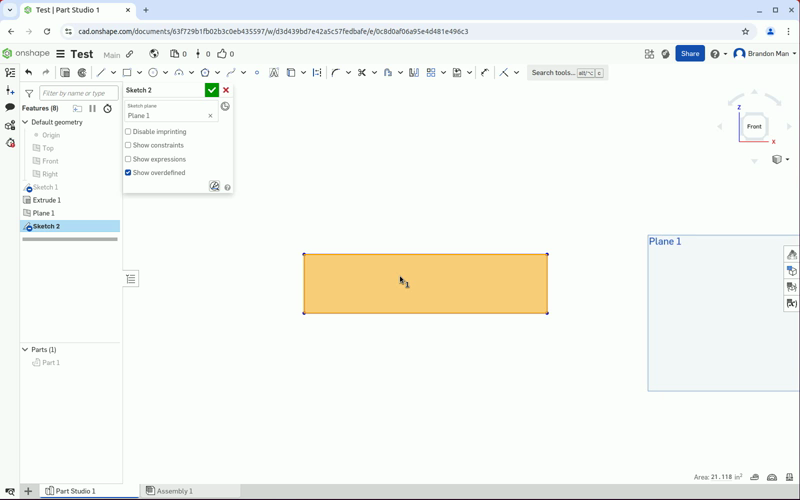
scroll(-6)
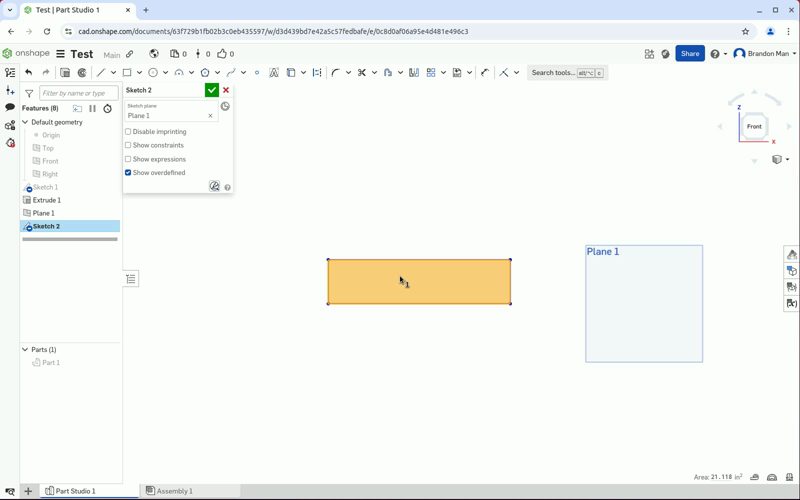
scroll(-6)
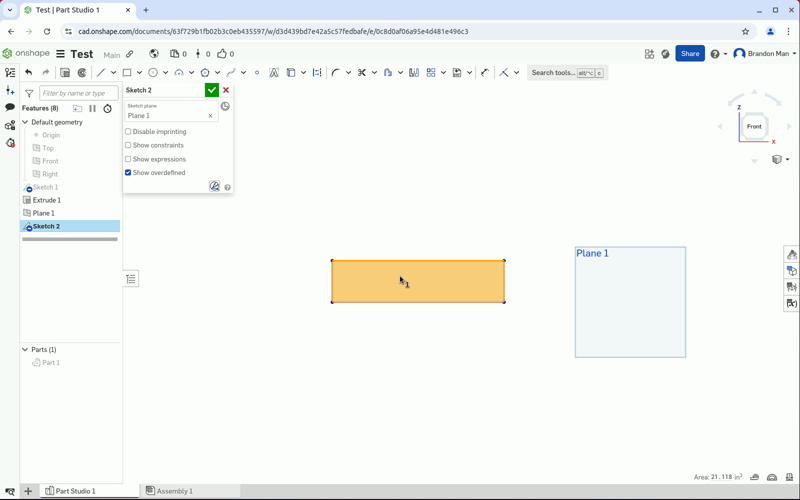
scroll(-6)
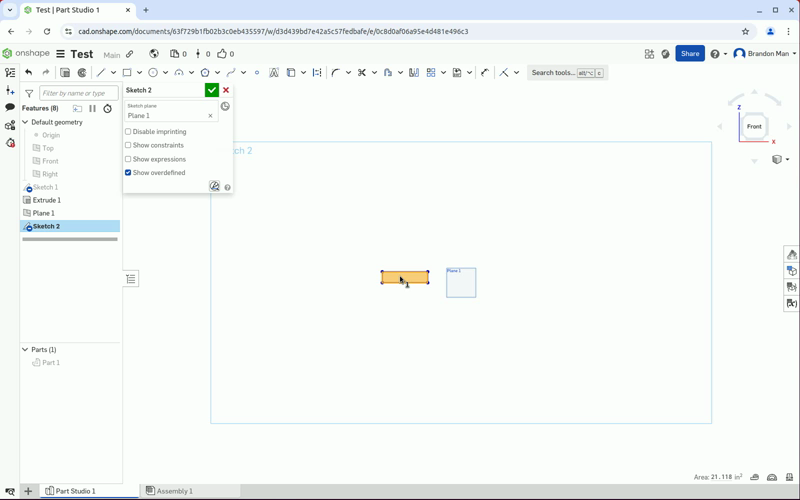
mouse_move(73, 352)
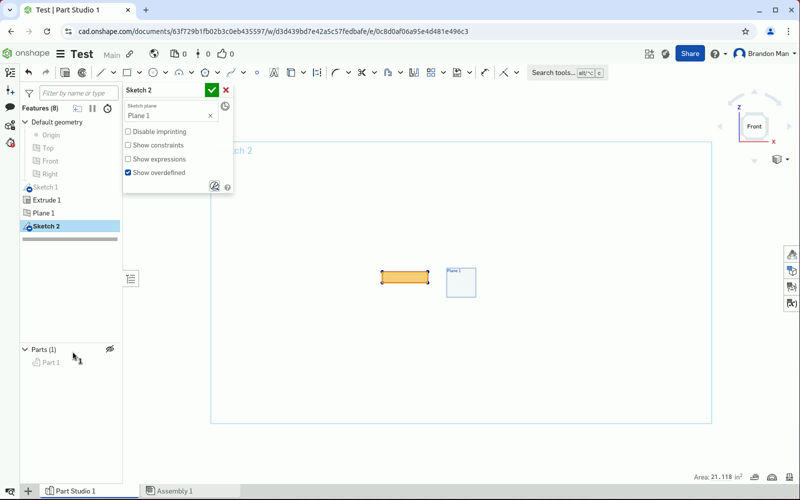
key(shift+y)
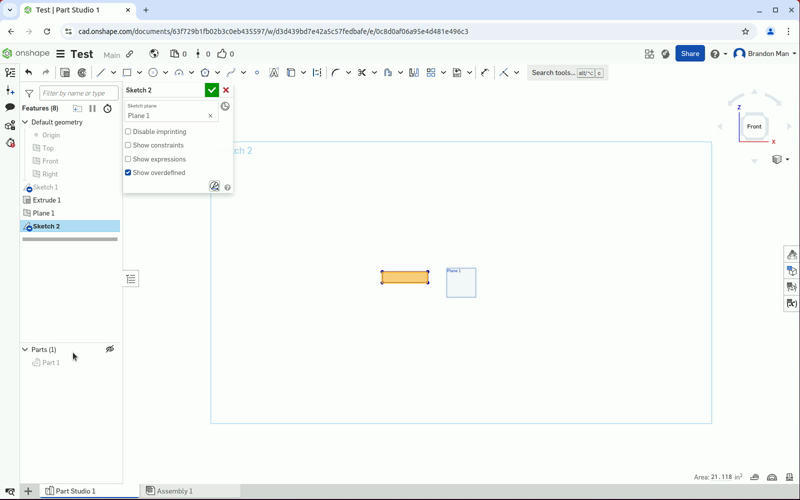
key(shift+e)
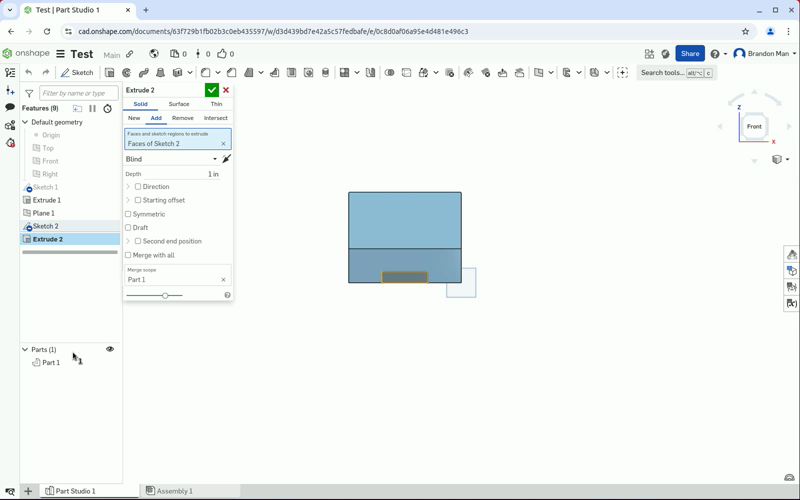
mouse_move(143, 106)
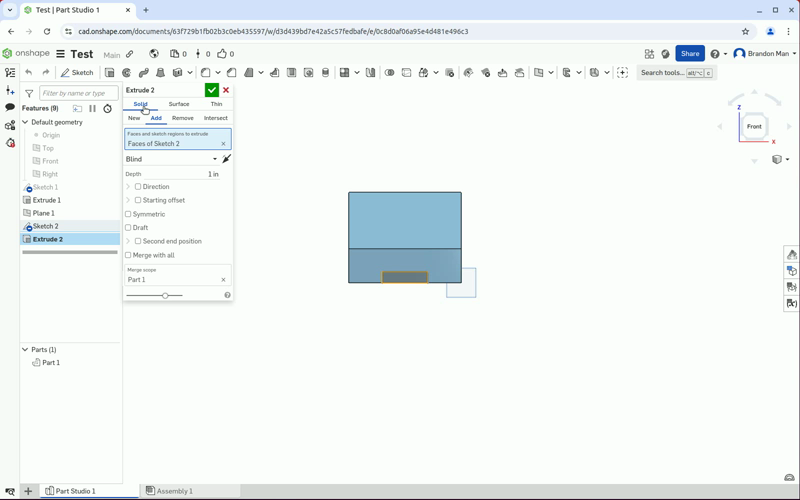
click(143, 106)
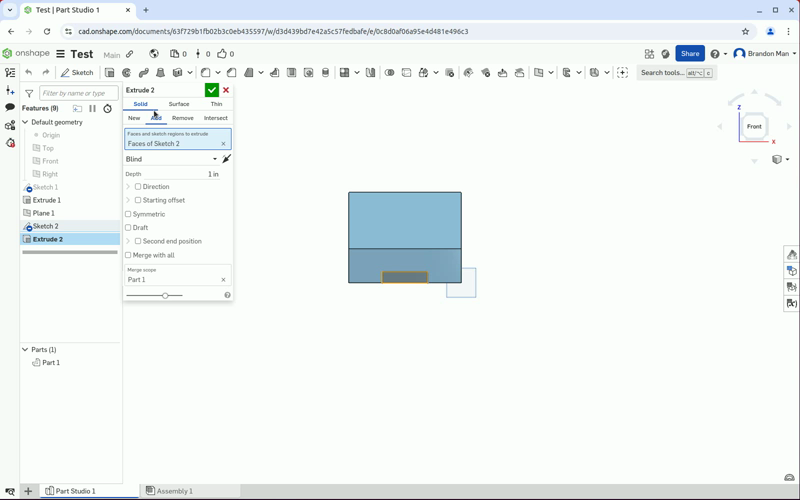
mouse_move(186, 120)
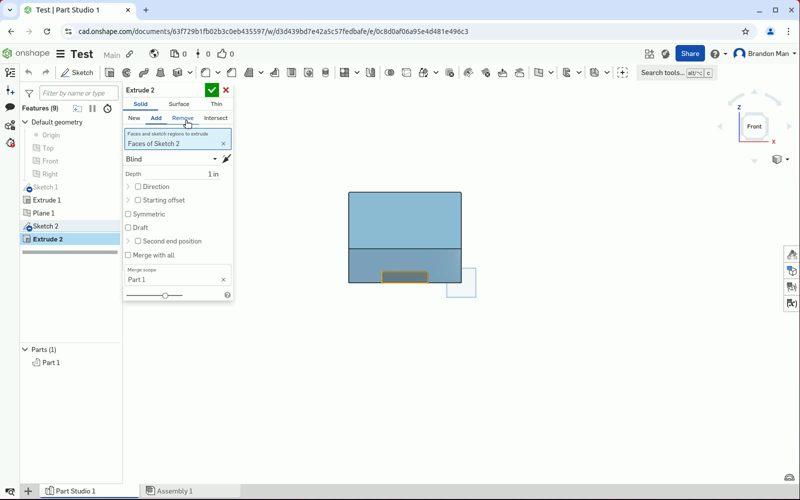
click(186, 120)
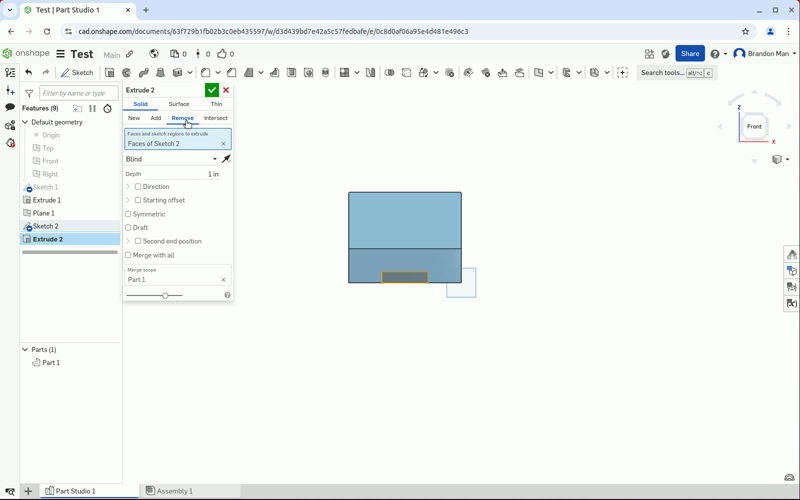
key(tab, 4)
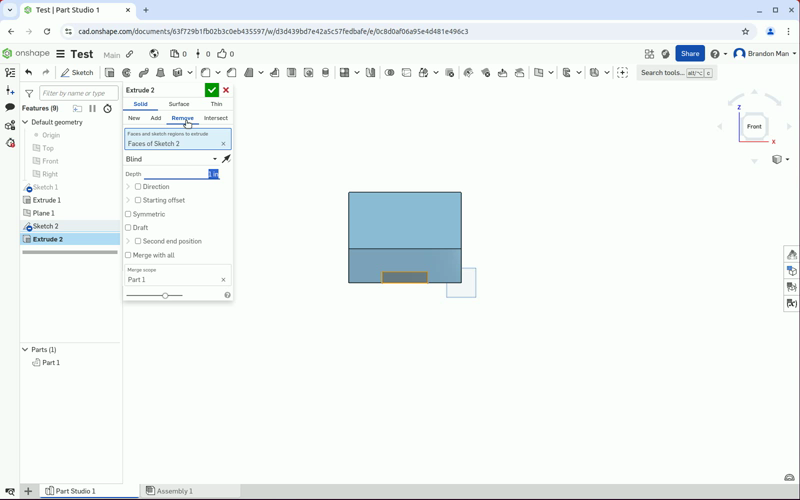
text(6.981)
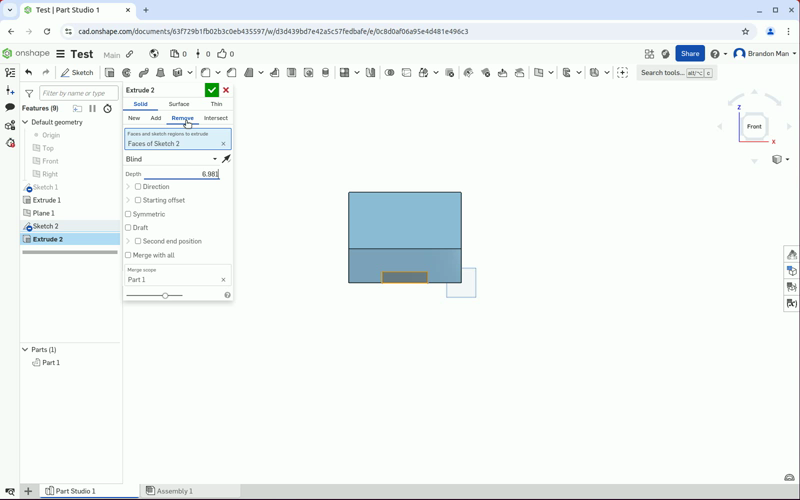
key(tab, 6)
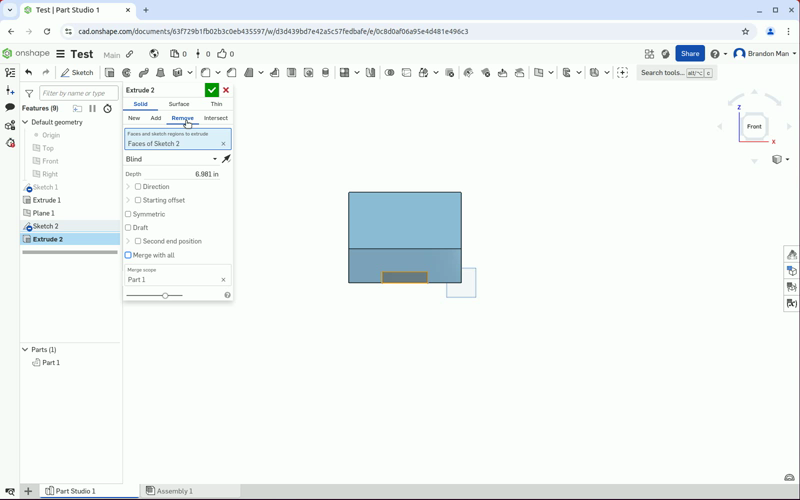
key(space)
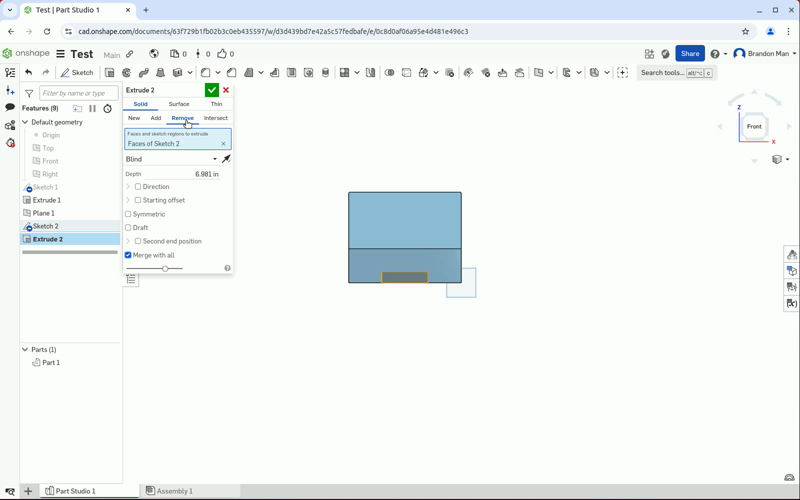
key(enter)
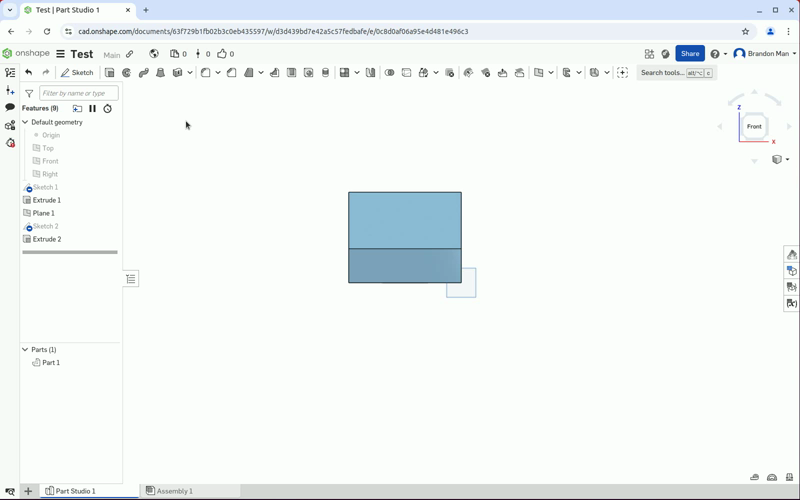
key(shift+h)
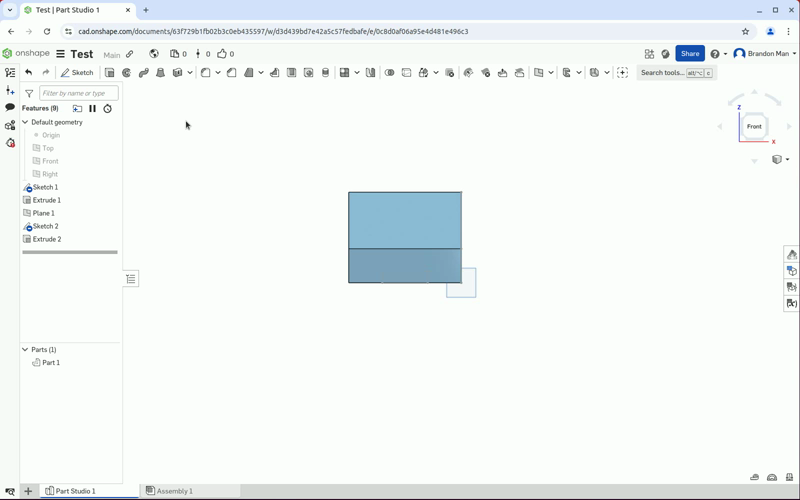
key(shift+h)
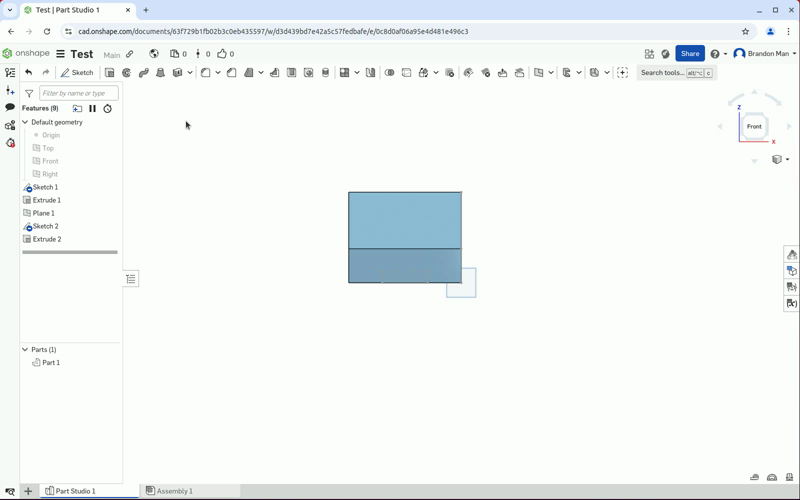
key(shift+7)
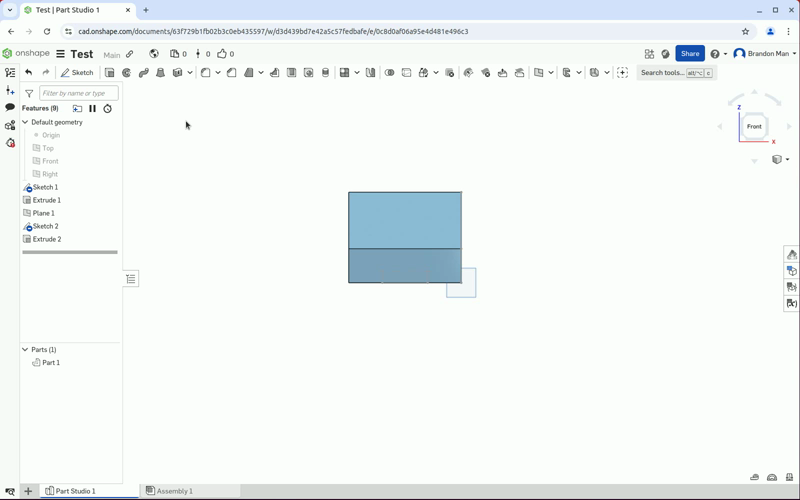
key(left, 2)
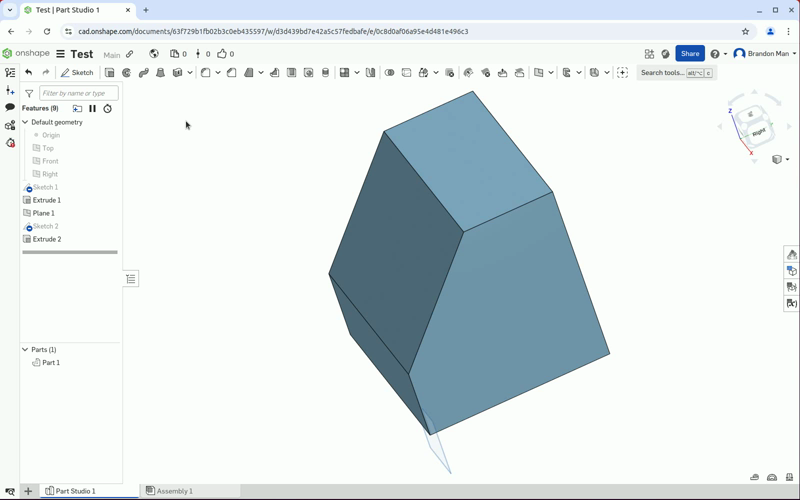
key(down, 2)
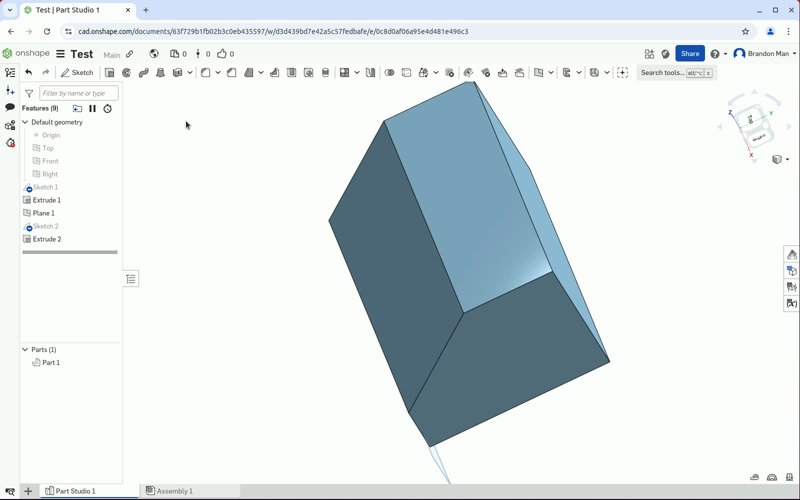
key(up, 2)
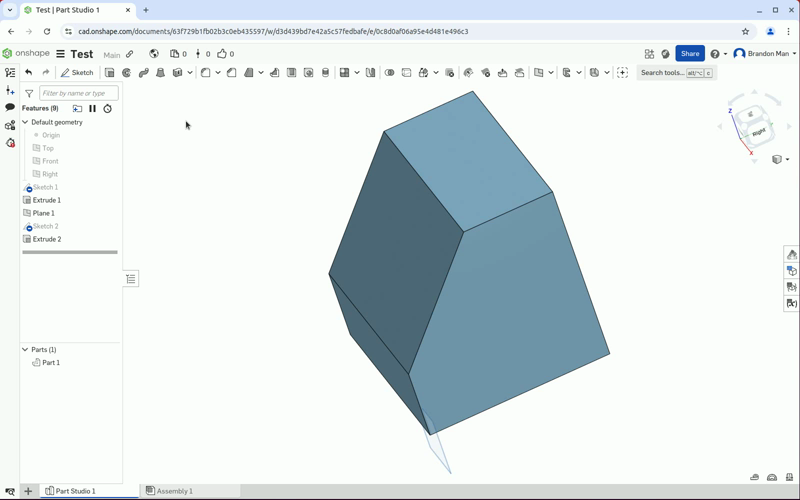
key(right, 2)
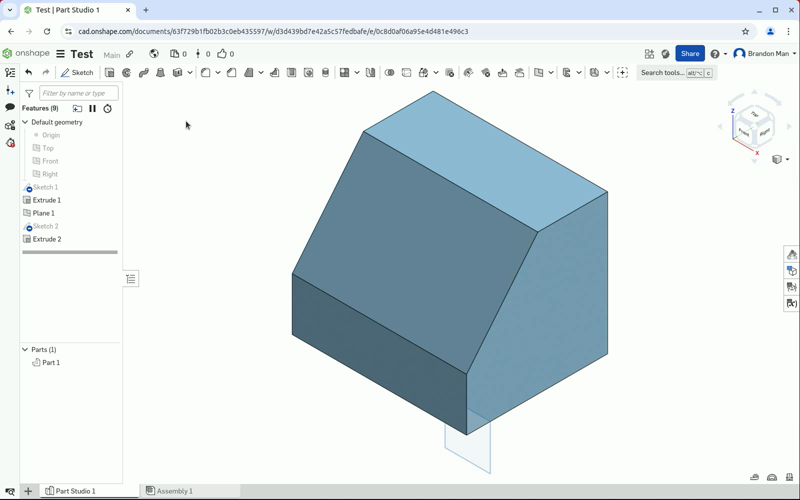
mouse_move(73, 189)
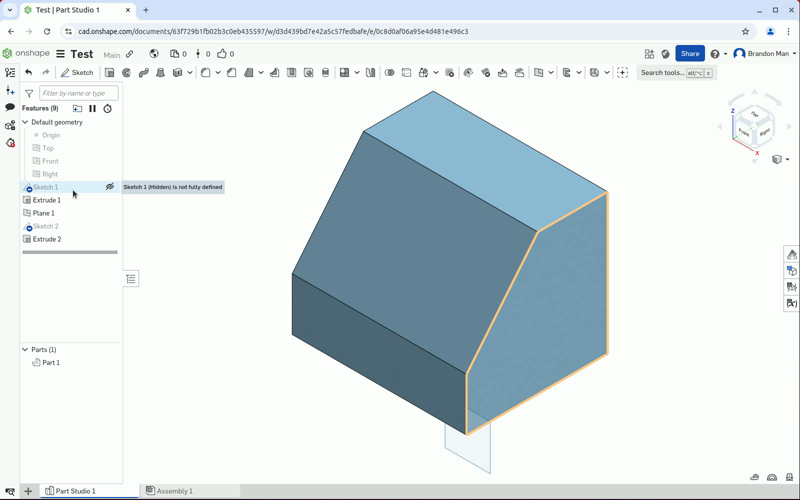
click(73, 189)